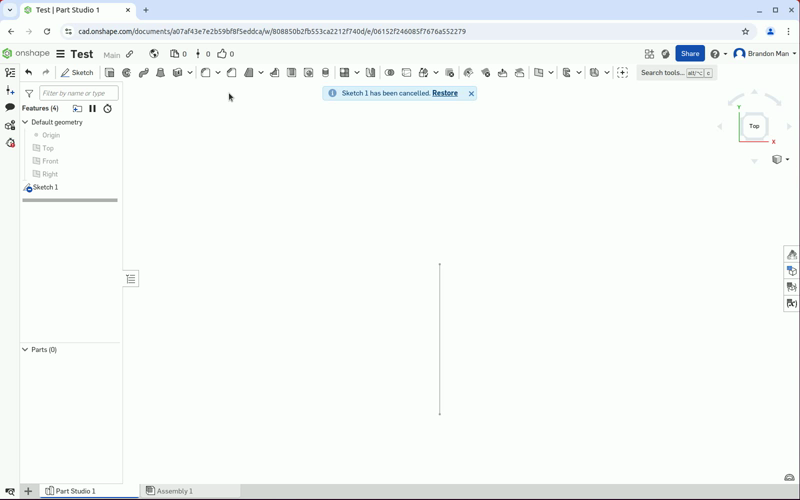
key(shift+h)
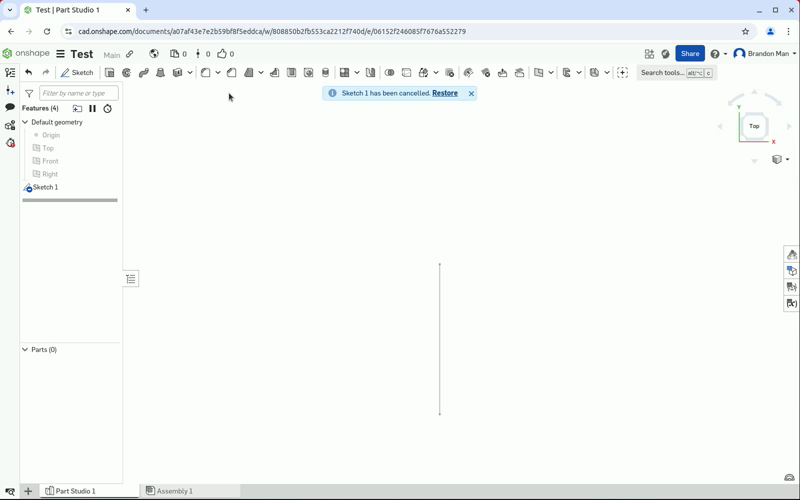
key(shift+s)
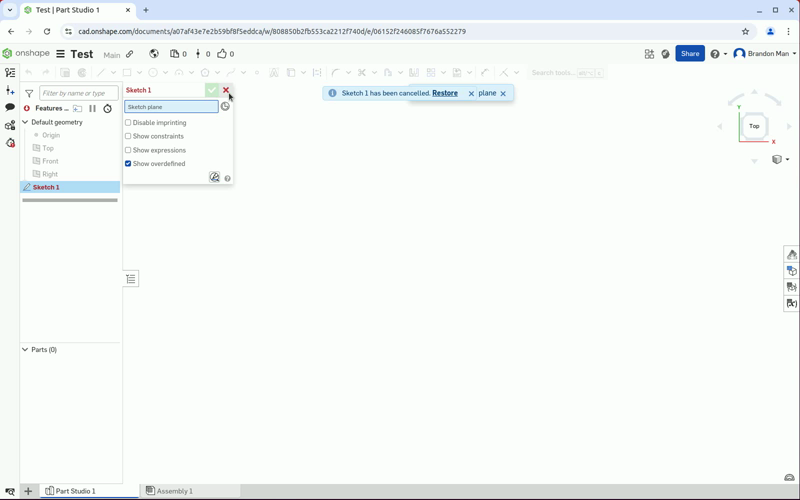
mouse_move(73, 150)
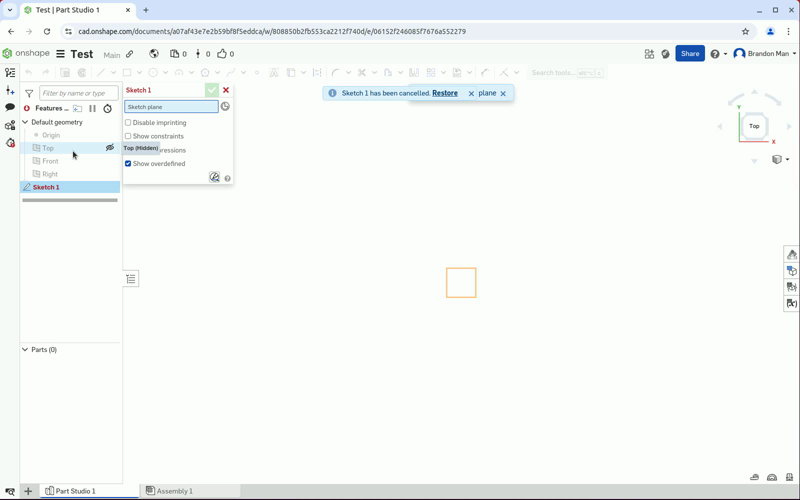
click(73, 150)
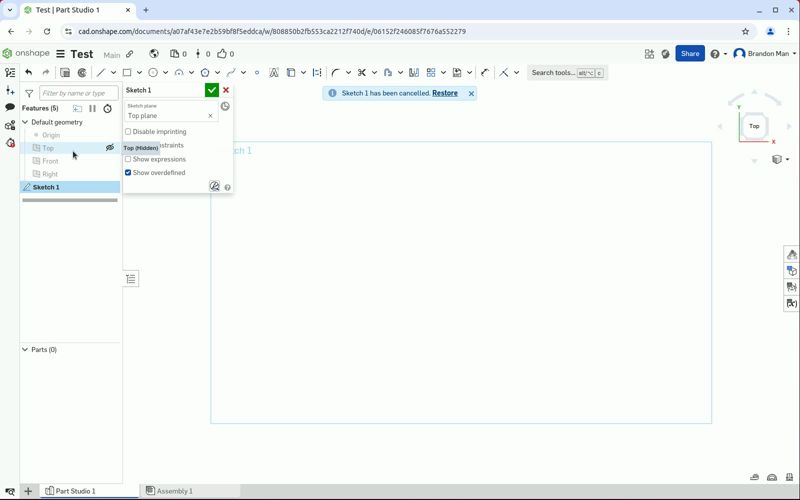
mouse_move(73, 352)
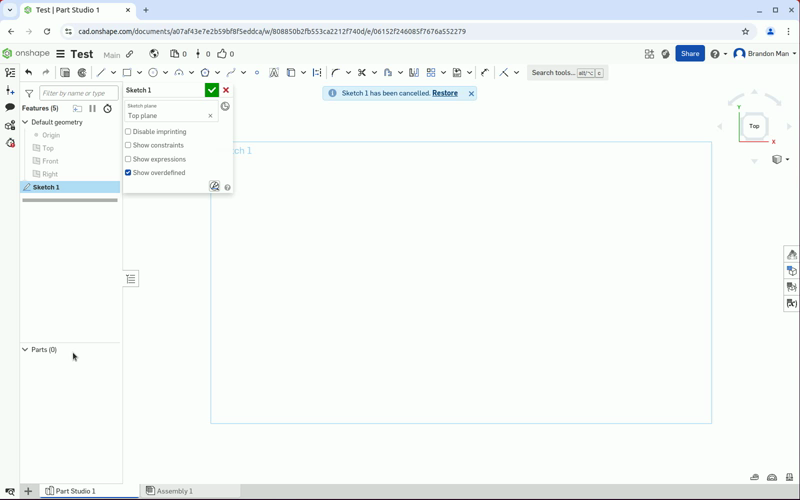
key(y)
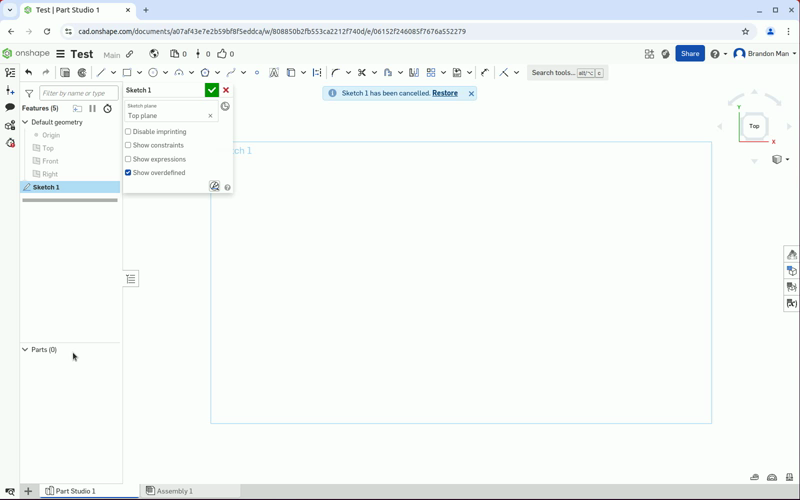
key(l)
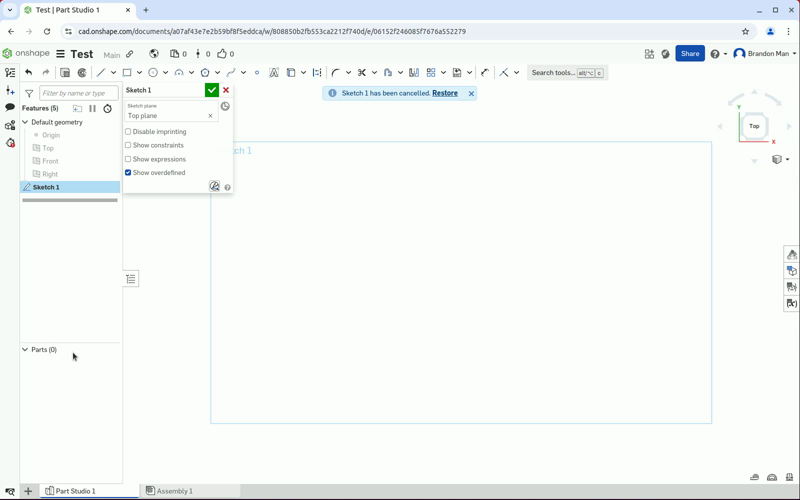
key_down(shift)
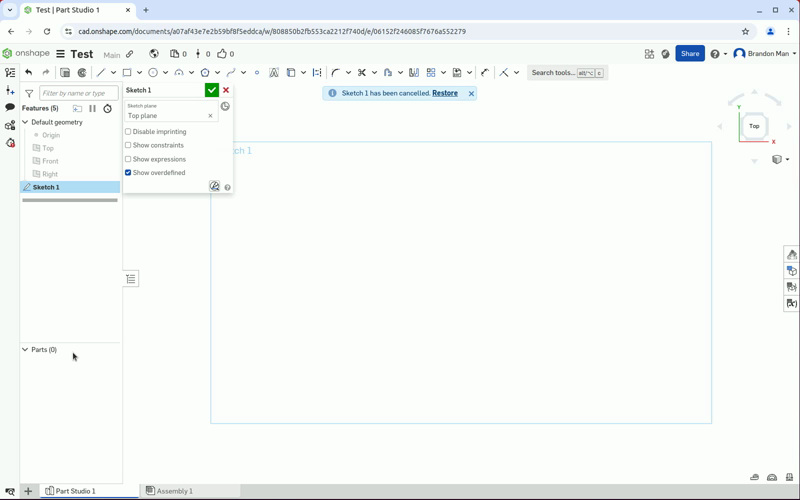
mouse_move(383, 395)
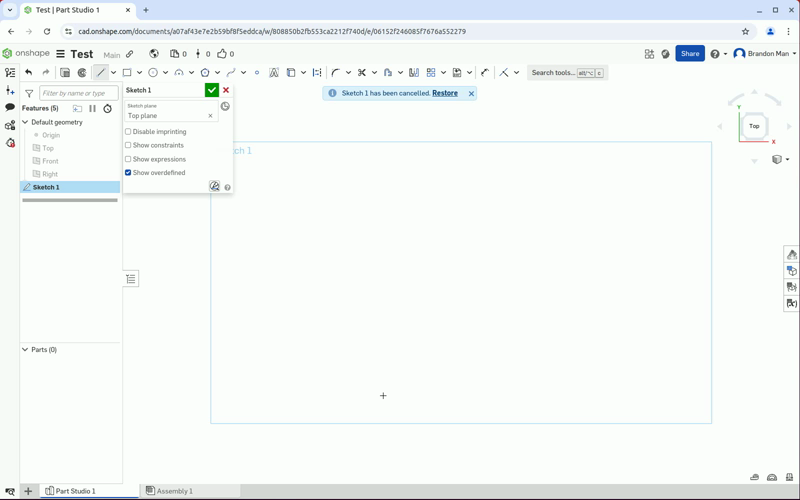
click(383, 395)
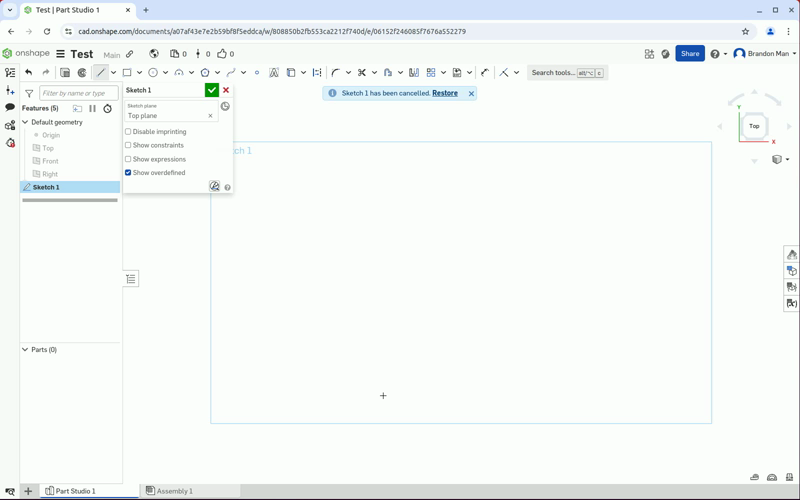
key_up(shift)
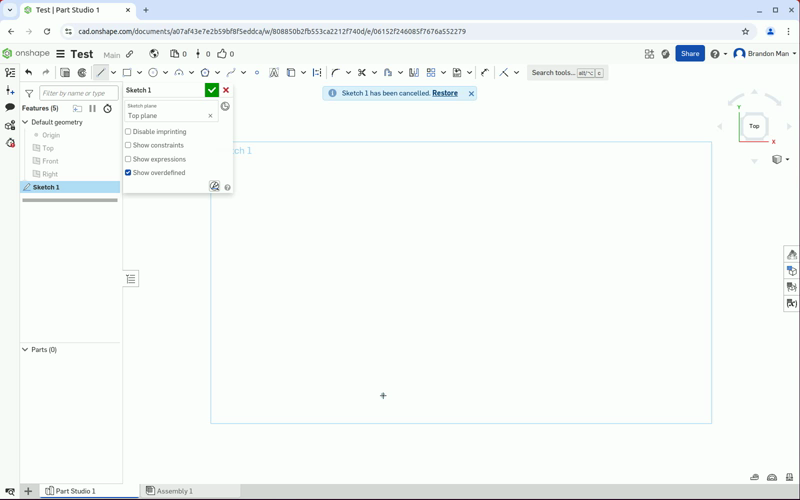
key_down(shift)
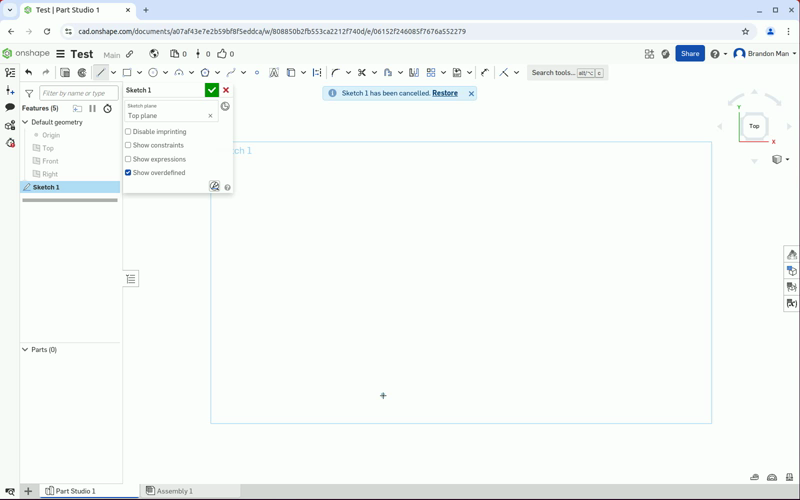
mouse_move(536, 395)
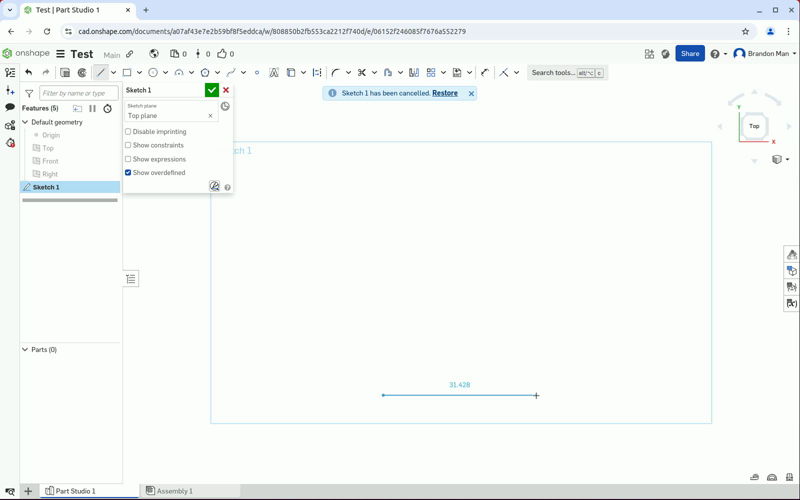
click(536, 395)
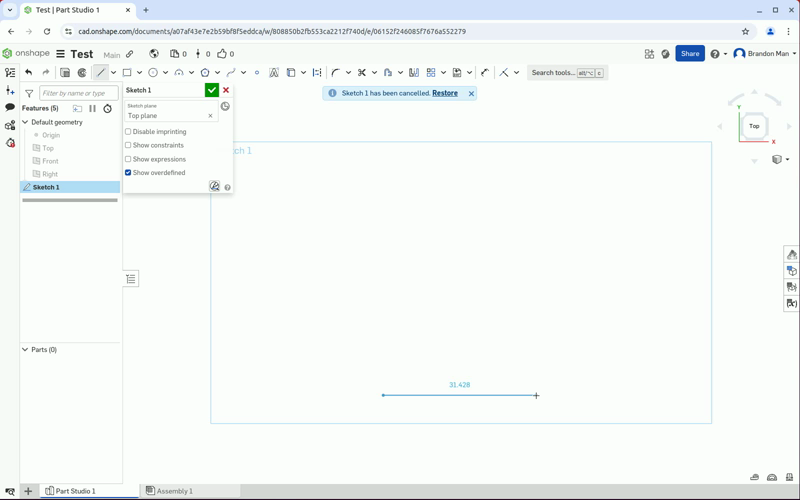
key_up(shift)
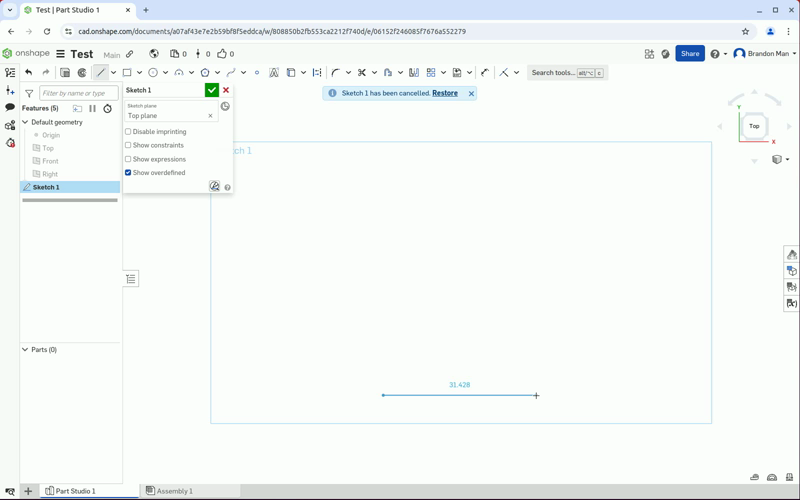
key_down(shift)
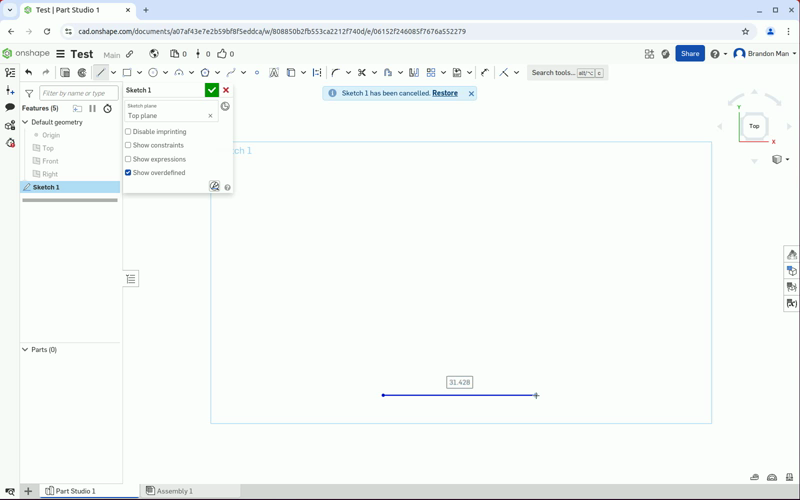
mouse_move(536, 171)
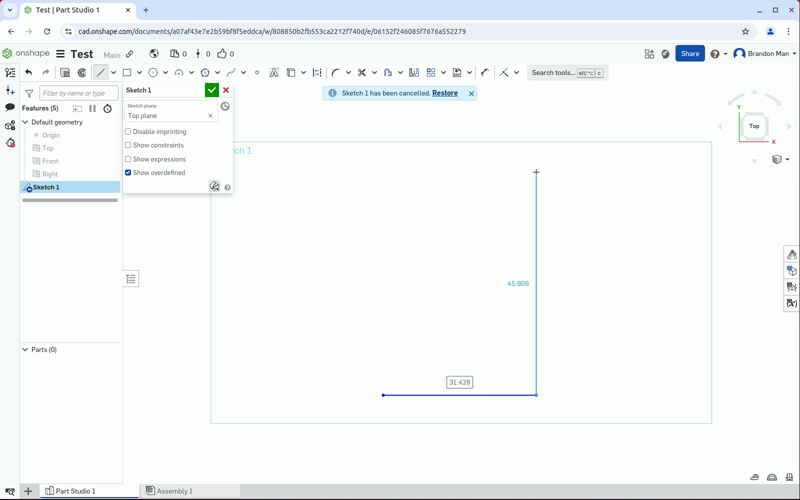
click(536, 171)
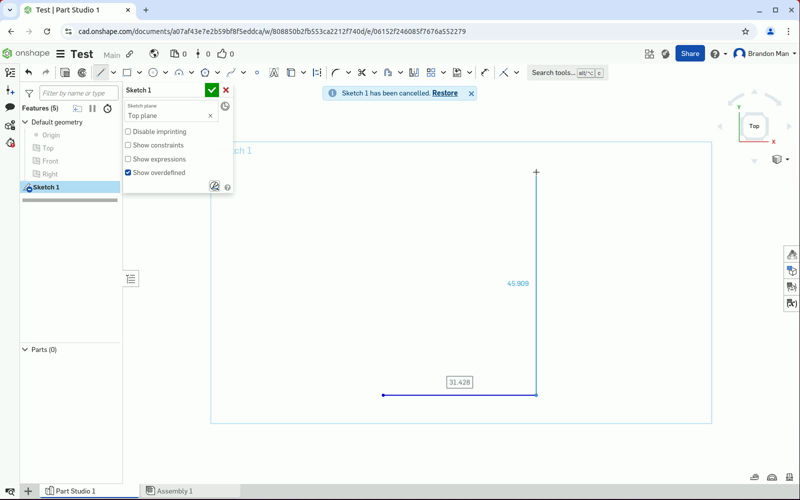
key_up(shift)
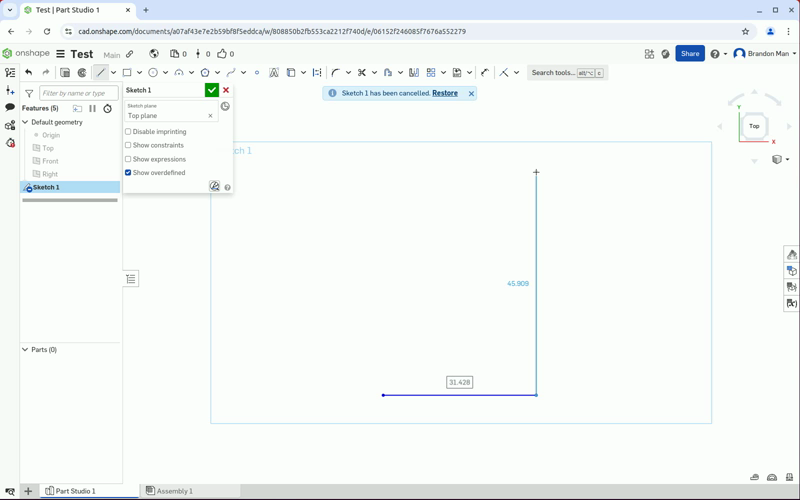
key_down(shift)
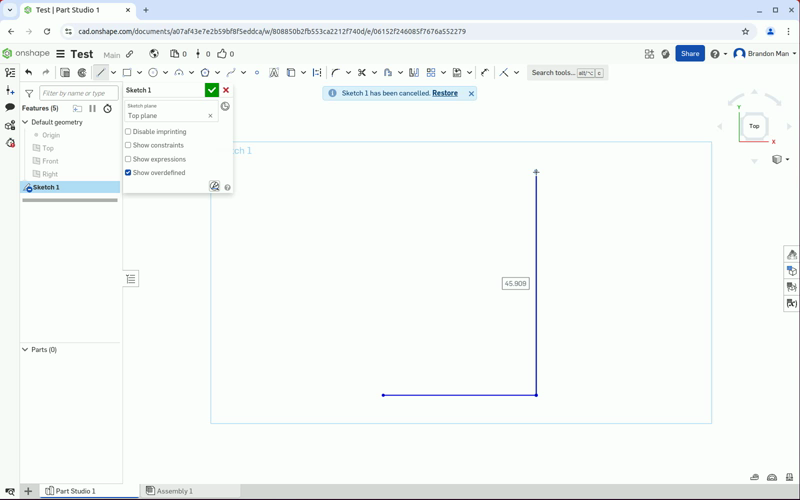
mouse_move(383, 171)
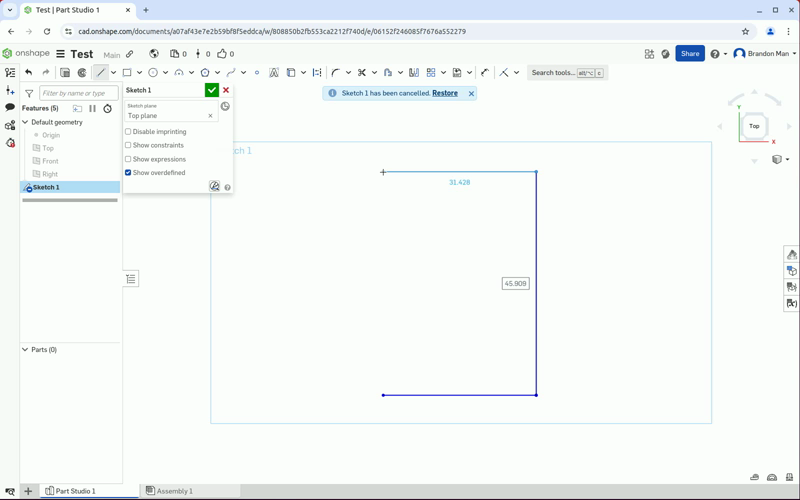
click(383, 171)
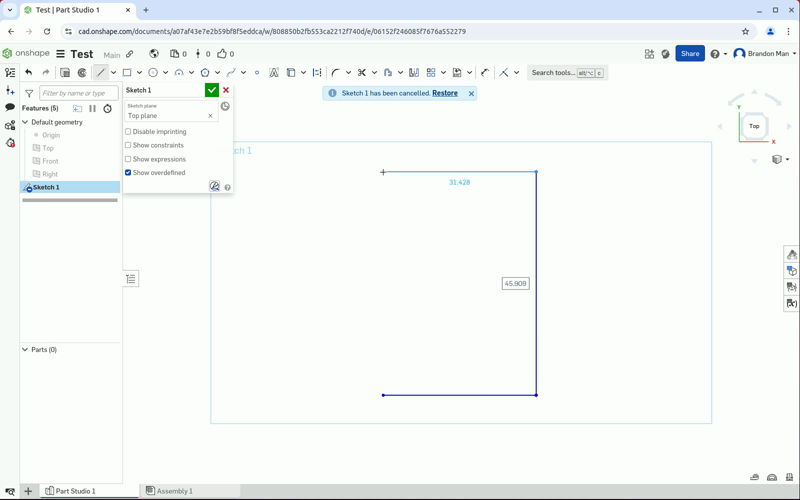
key_up(shift)
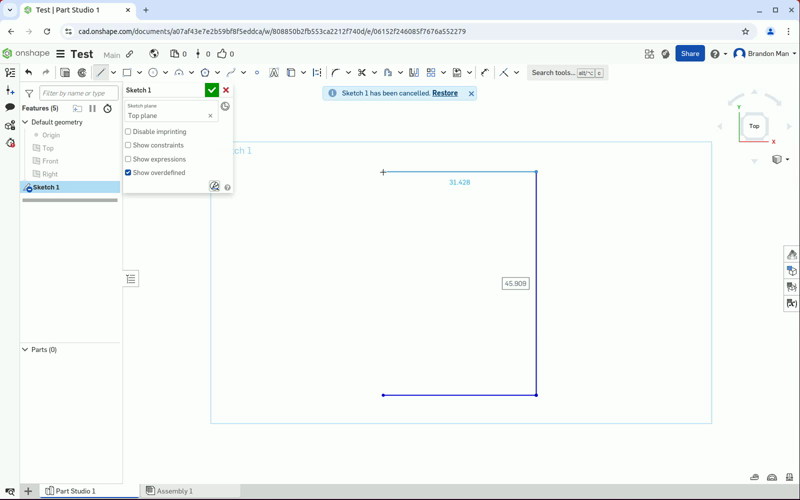
key_down(shift)
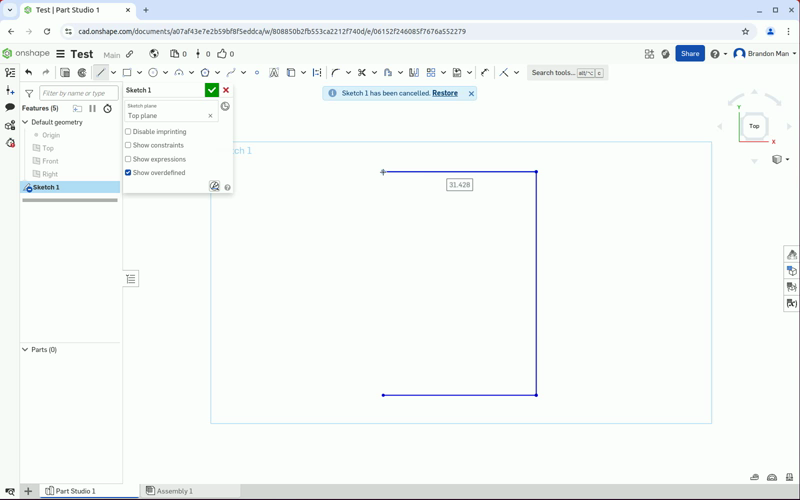
mouse_move(383, 395)
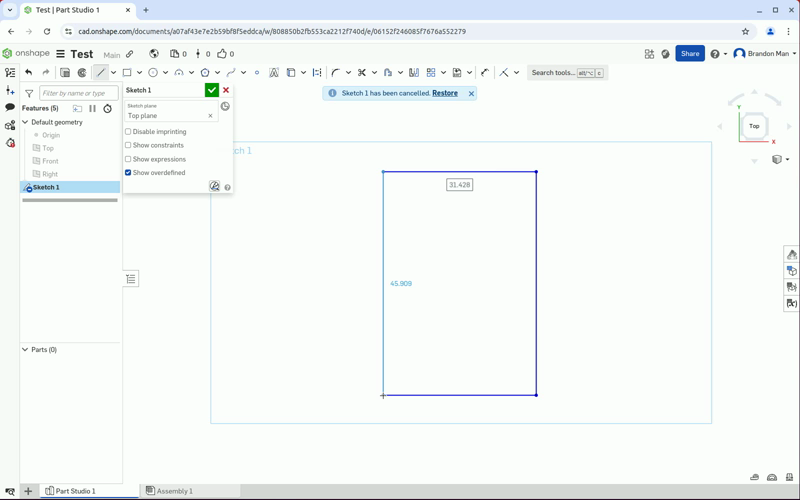
key_up(shift)
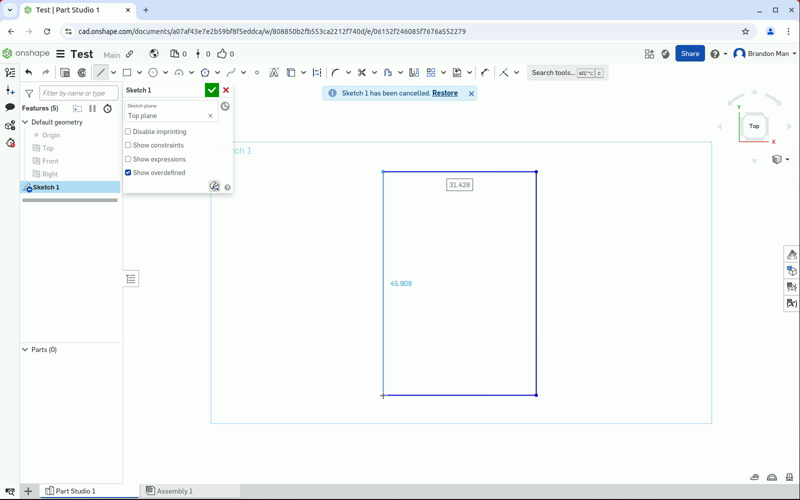
click(383, 395)
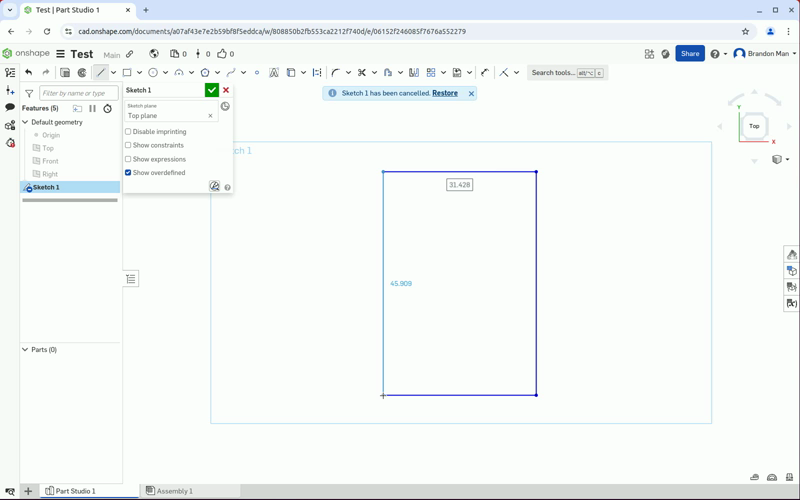
key(esc)
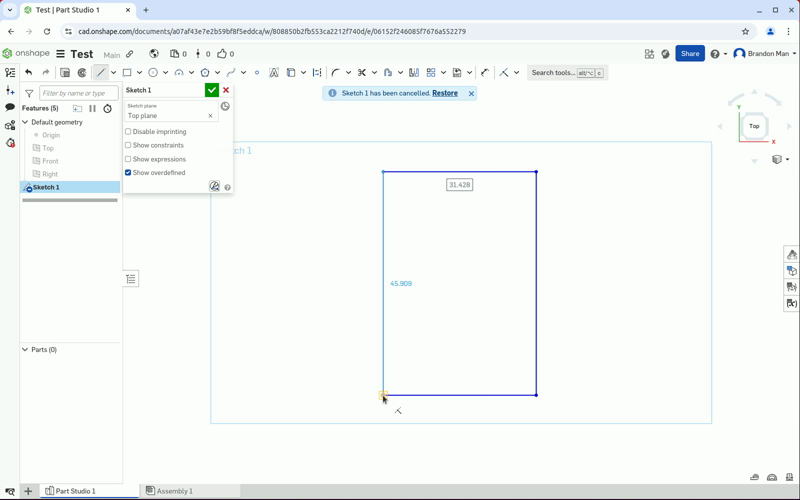
mouse_move(475, 369)
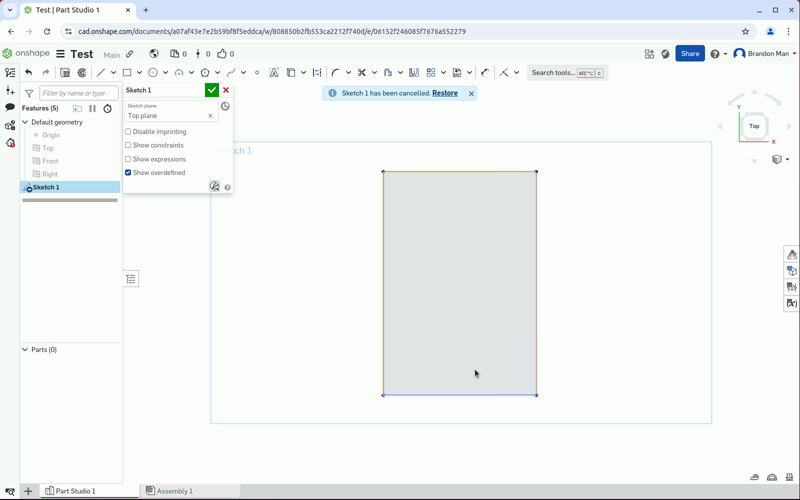
click(475, 369)
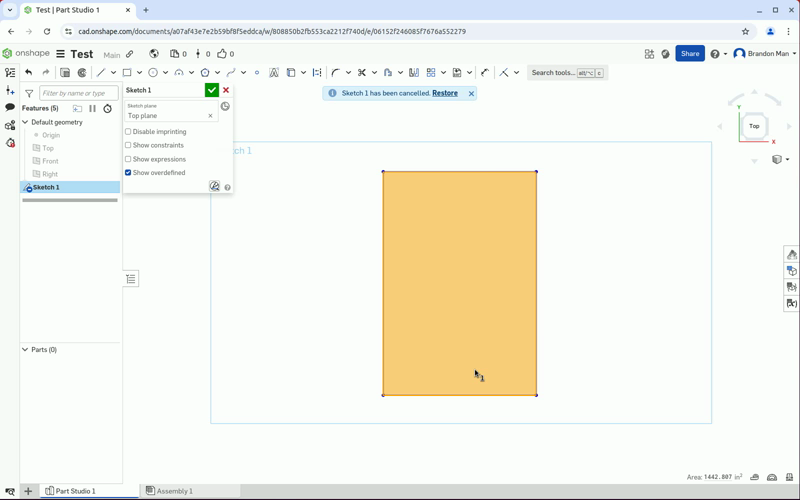
mouse_move(73, 352)
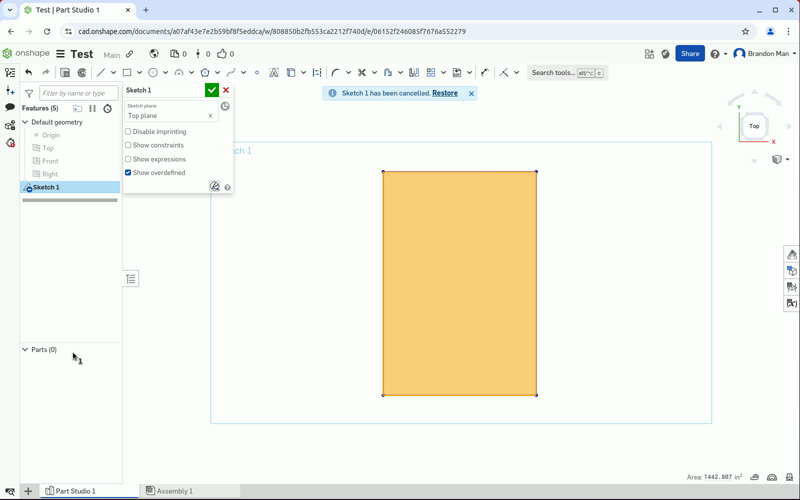
key(shift+y)
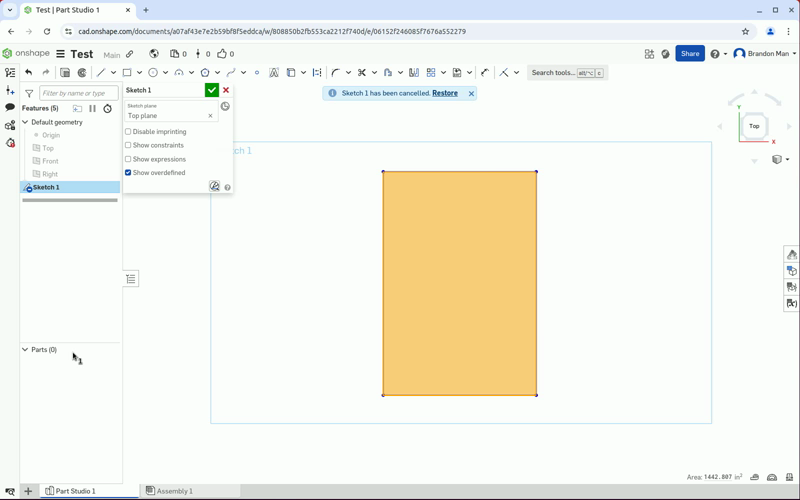
key(shift+e)
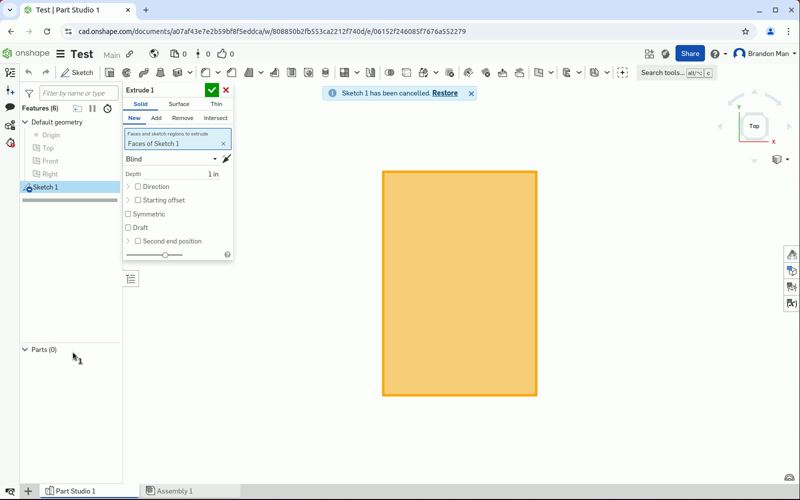
mouse_move(143, 106)
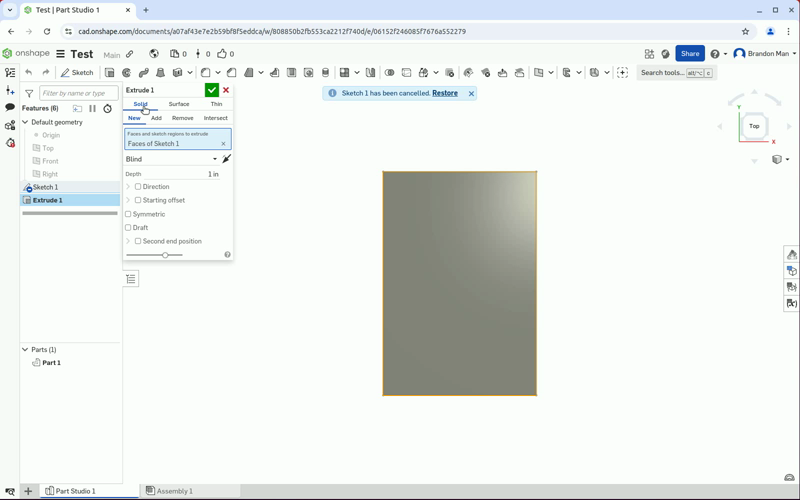
click(143, 106)
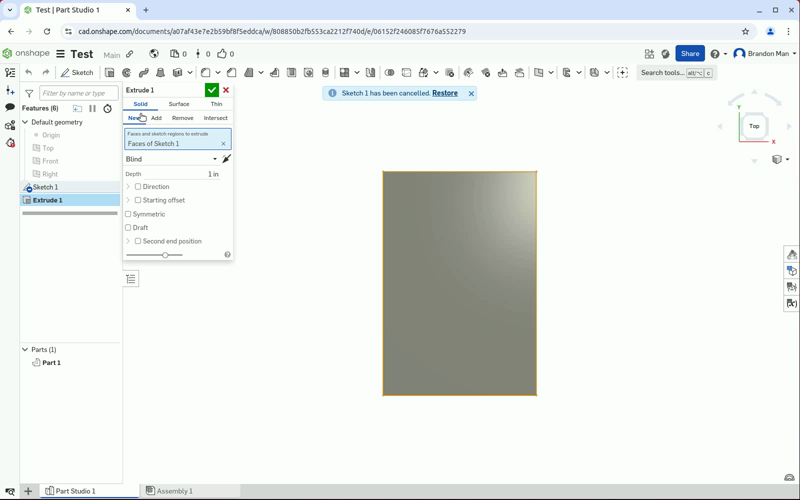
mouse_move(137, 120)
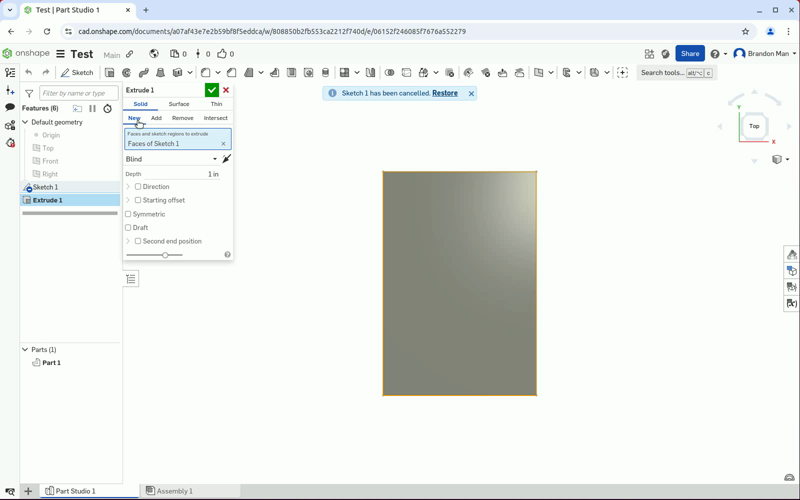
click(137, 120)
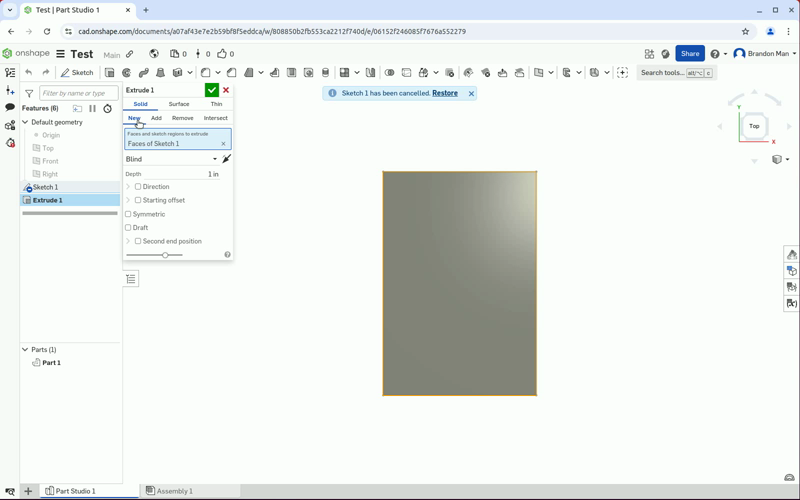
key(tab, 4)
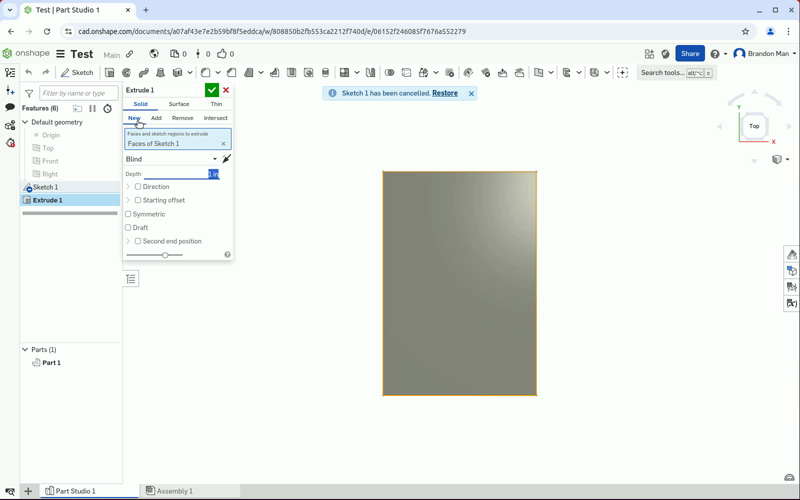
text(15.405)
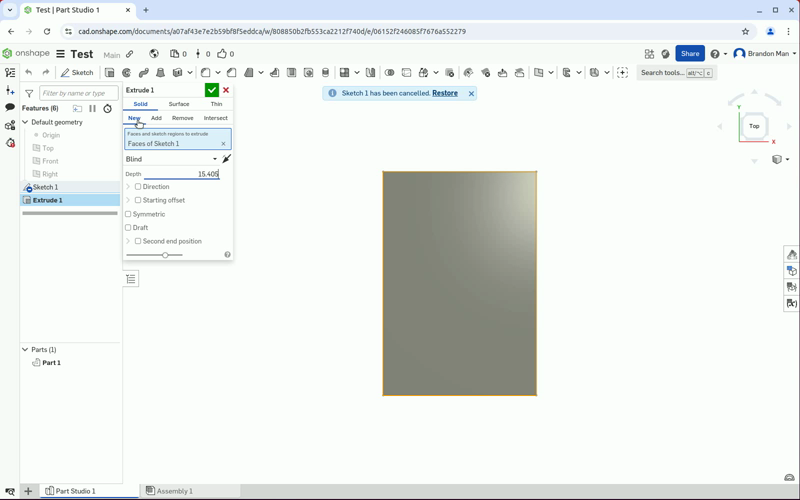
key(enter)
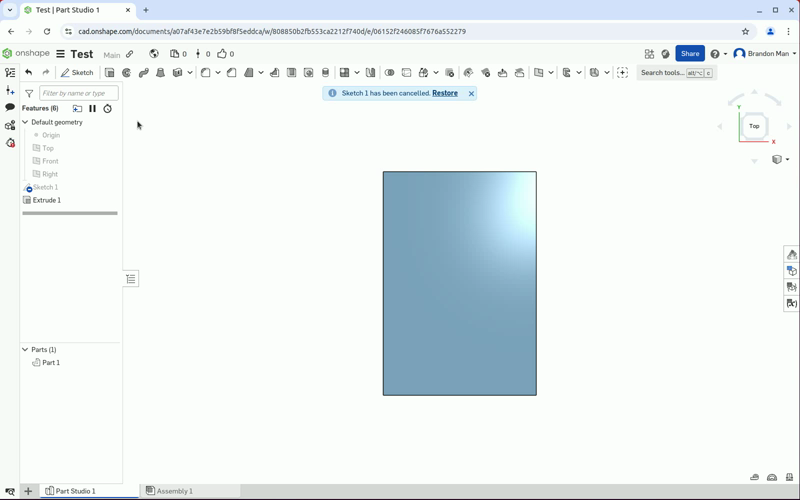
key(shift+h)
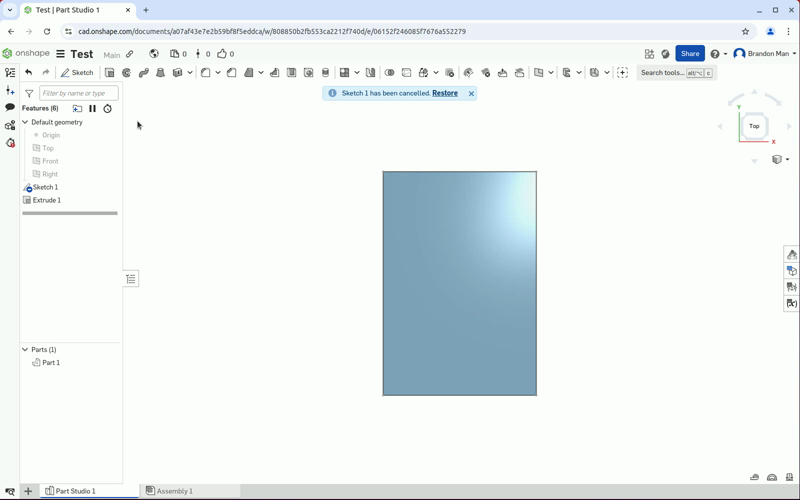
key(shift+h)
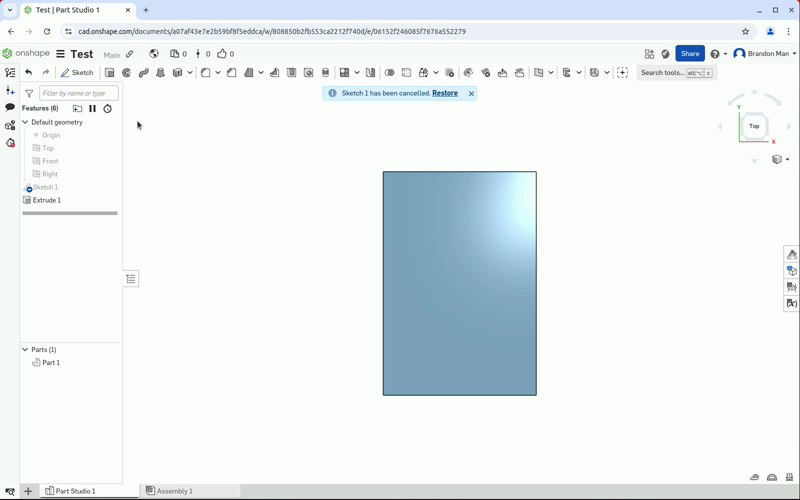
mouse_move(73, 189)
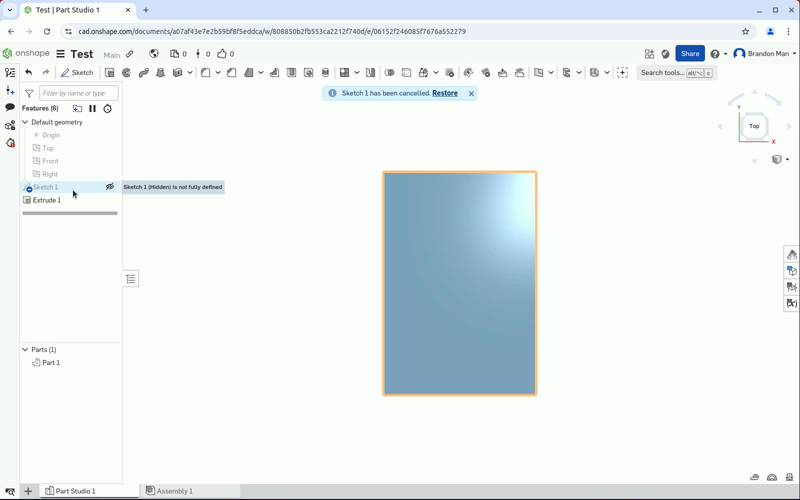
click(73, 189)
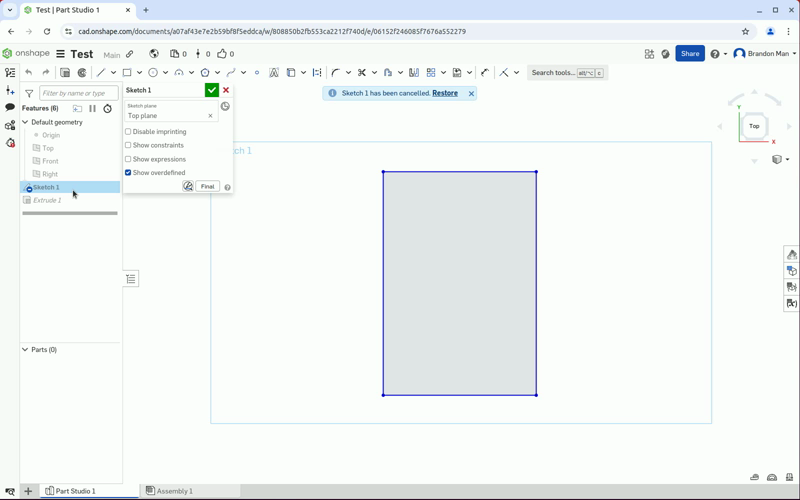
mouse_move(229, 92)
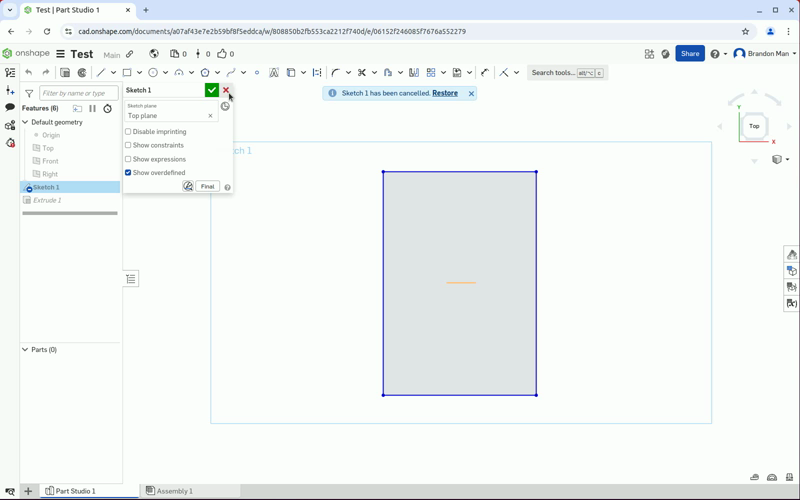
click(229, 92)
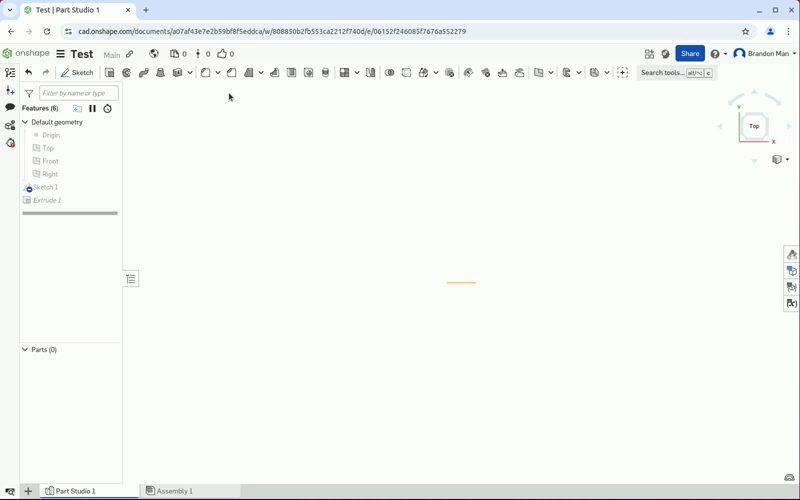
mouse_move(541, 75)
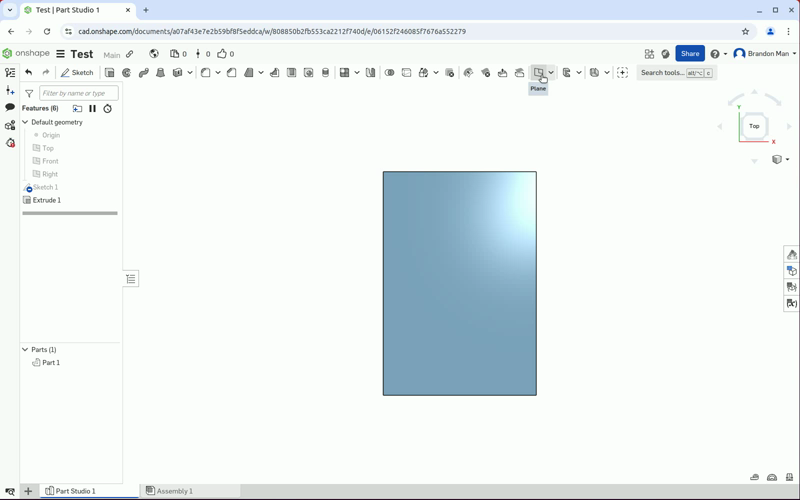
click(541, 75)
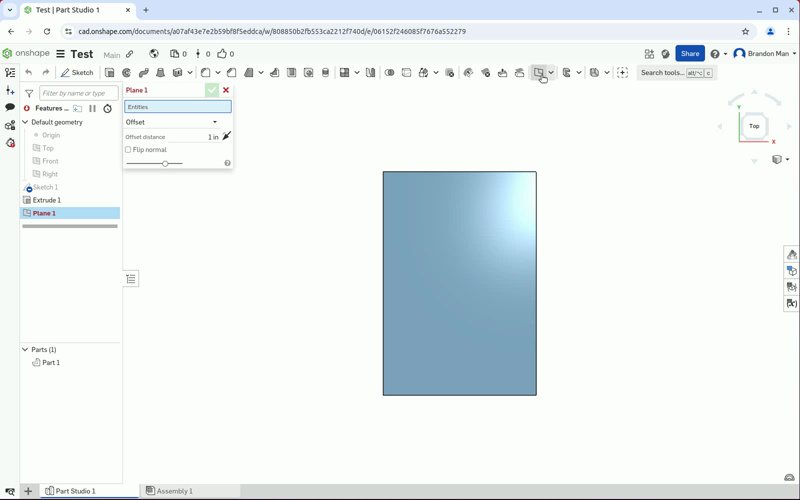
mouse_move(73, 150)
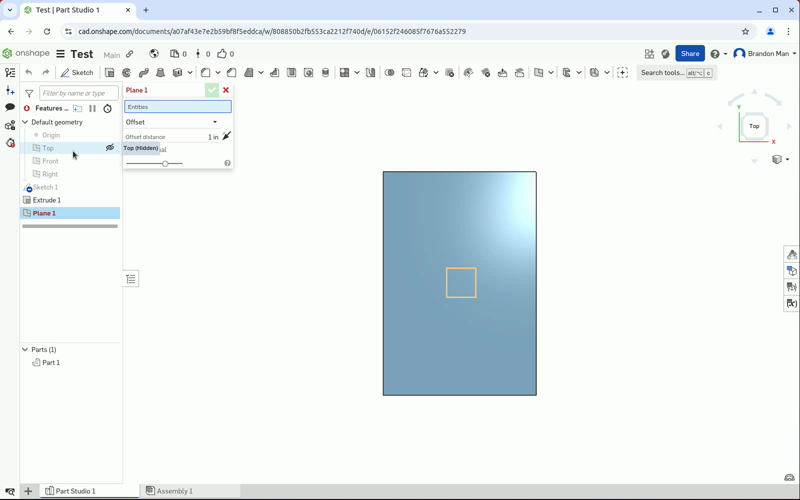
click(73, 150)
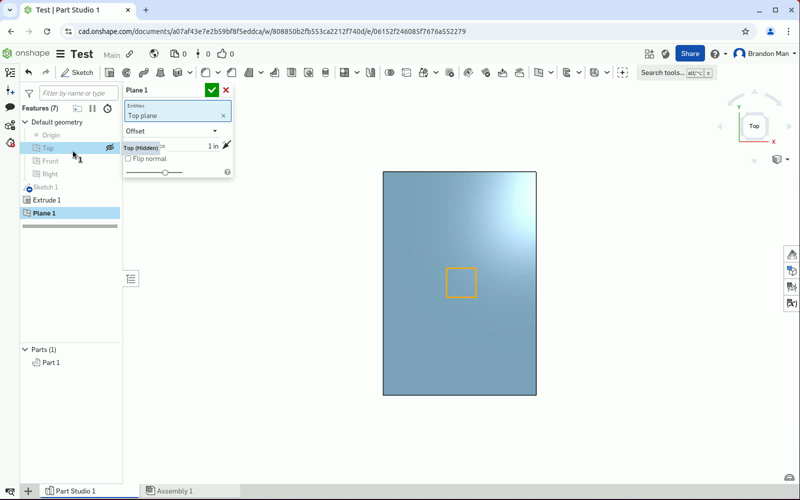
key(tab, 2)
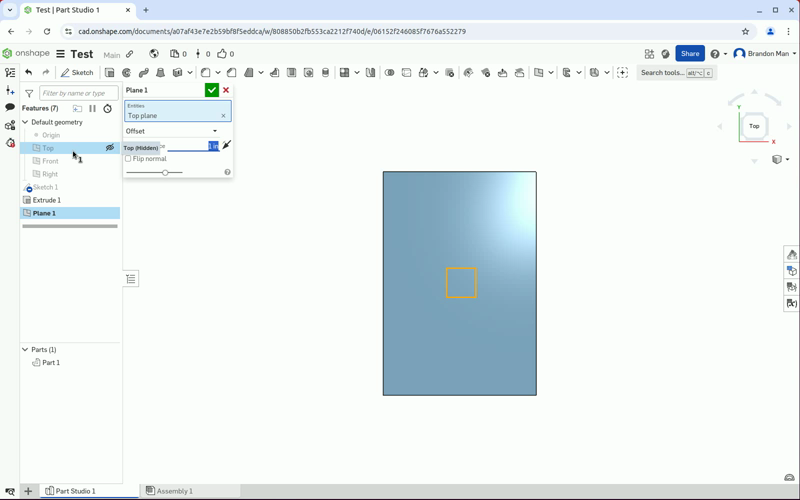
text(15.405)
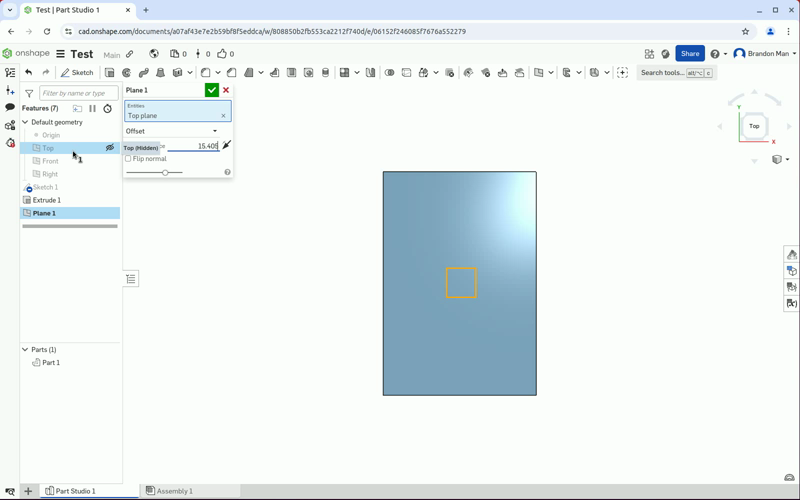
key(enter, 2)
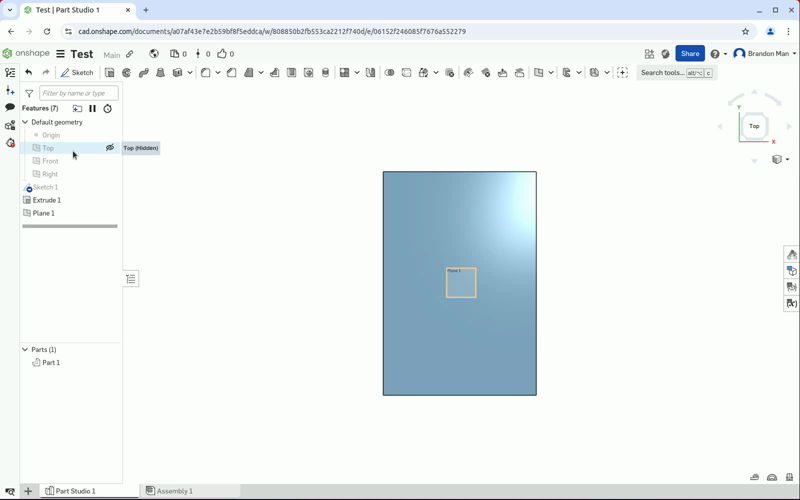
key(shift+s)
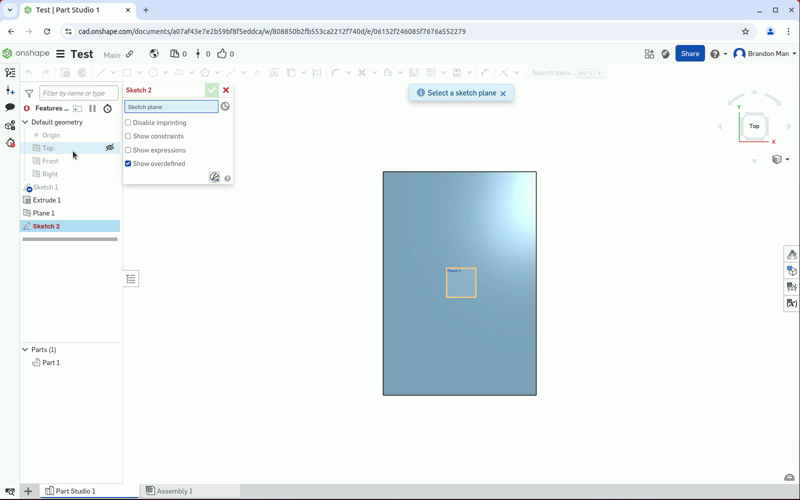
mouse_move(73, 215)
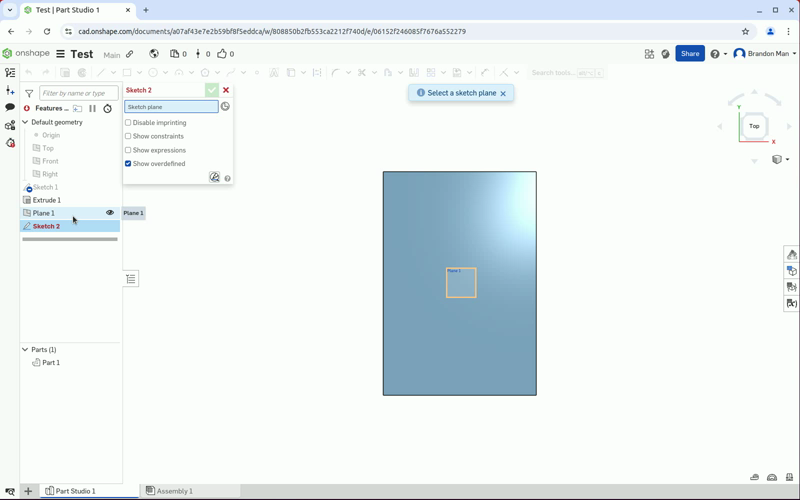
click(73, 215)
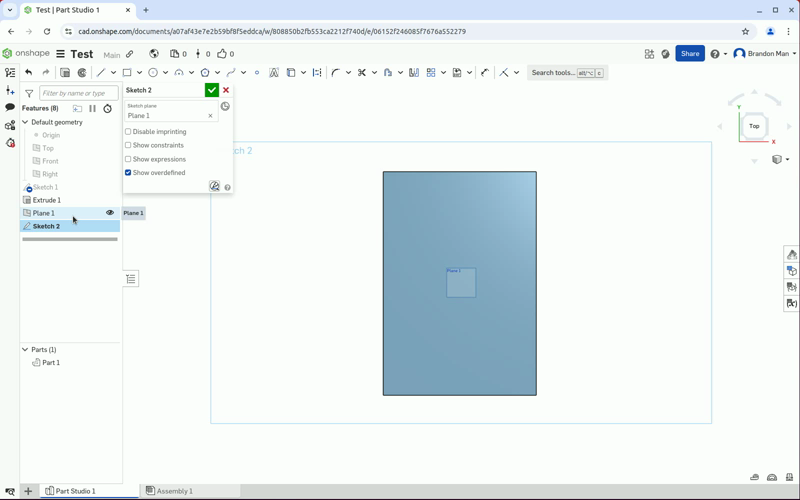
mouse_move(73, 352)
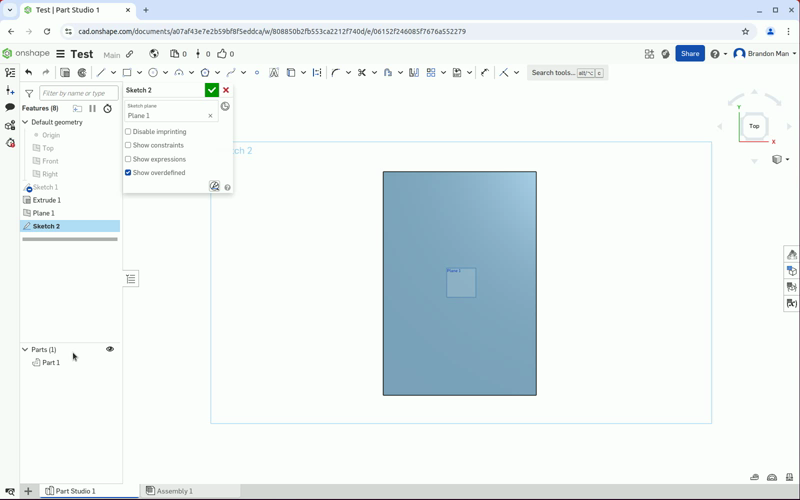
key(y)
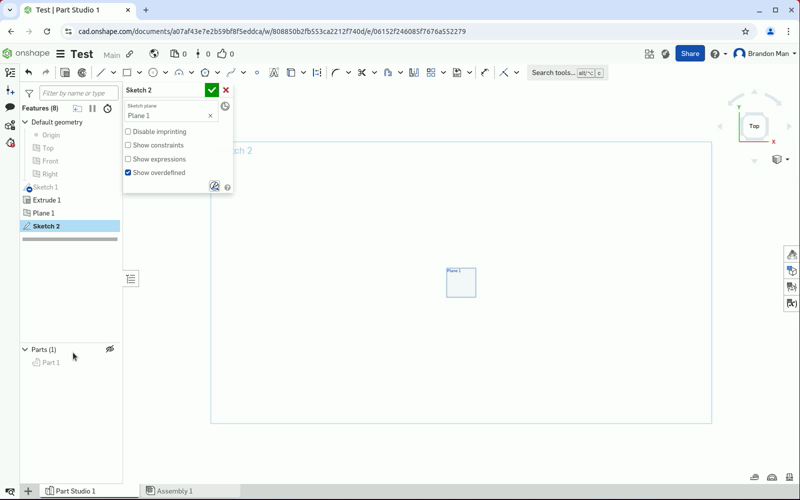
key(l)
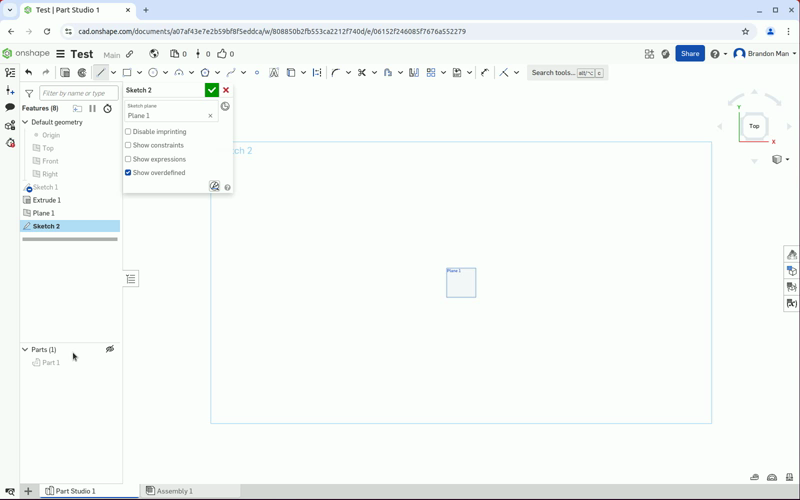
key_down(shift)
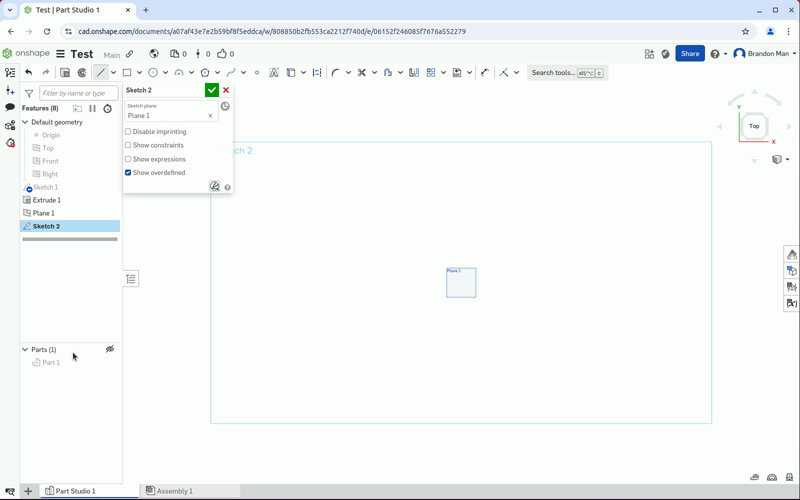
mouse_move(391, 388)
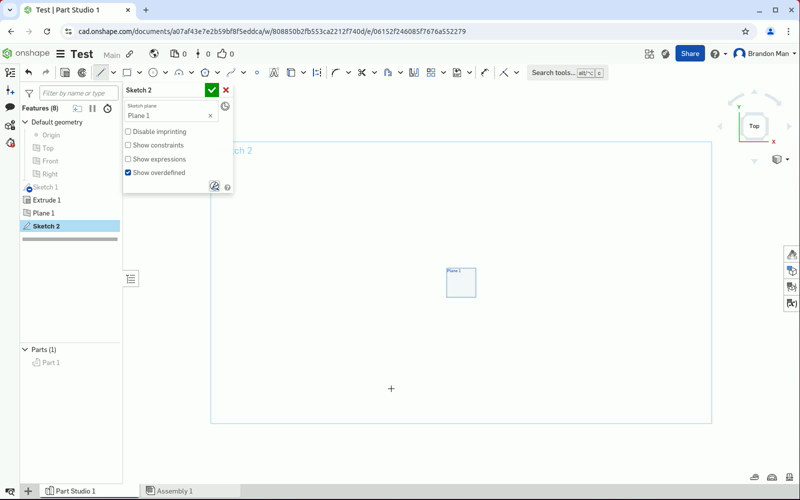
click(391, 388)
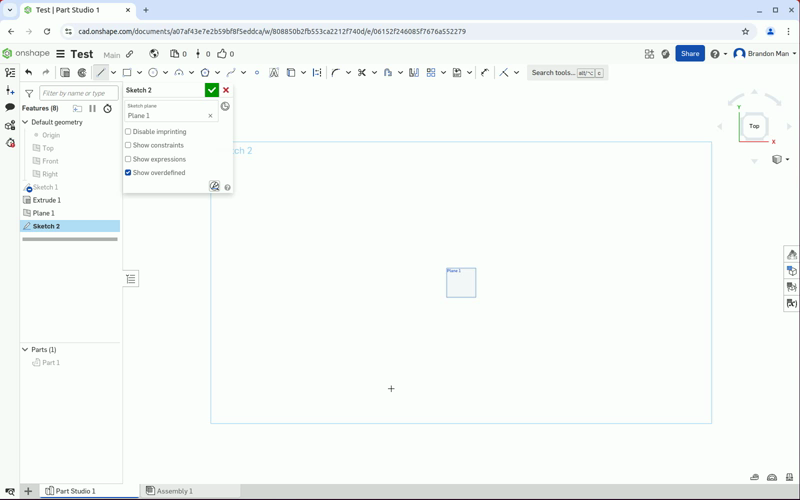
key_up(shift)
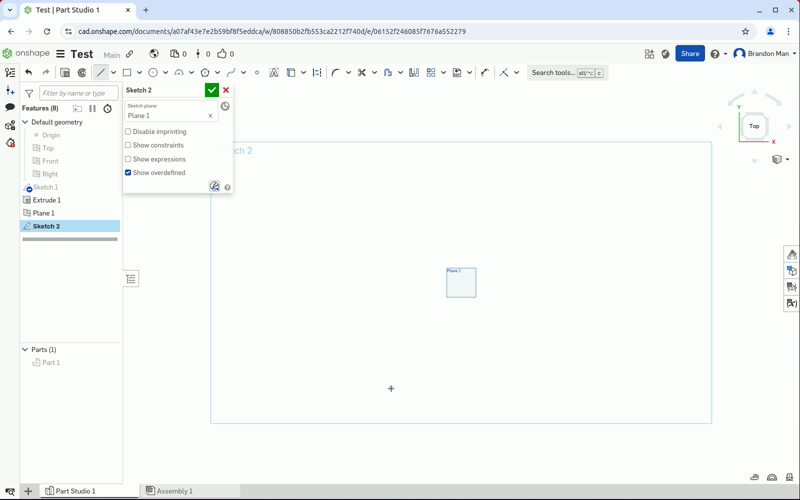
key_down(shift)
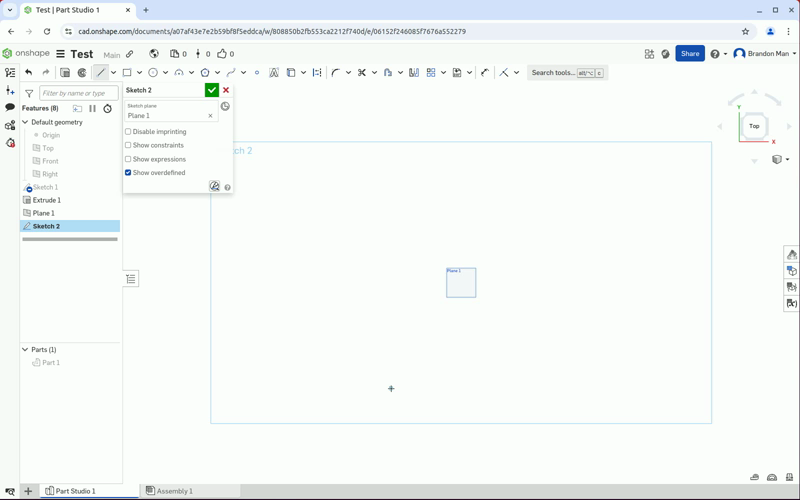
mouse_move(530, 388)
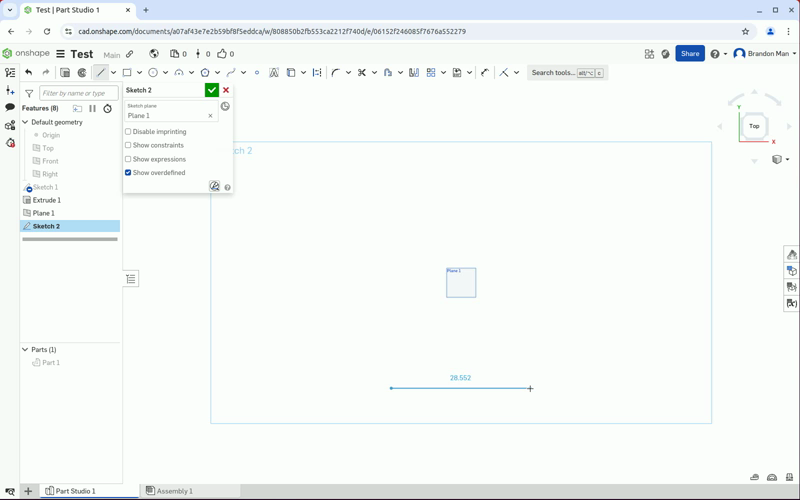
click(530, 388)
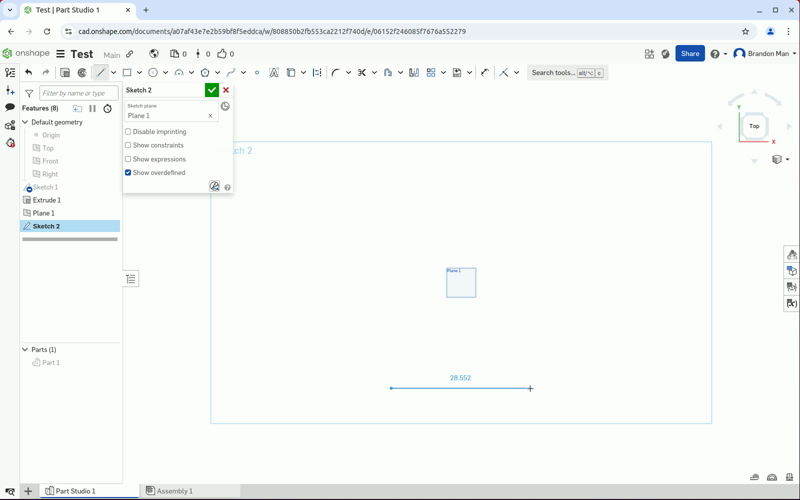
key_up(shift)
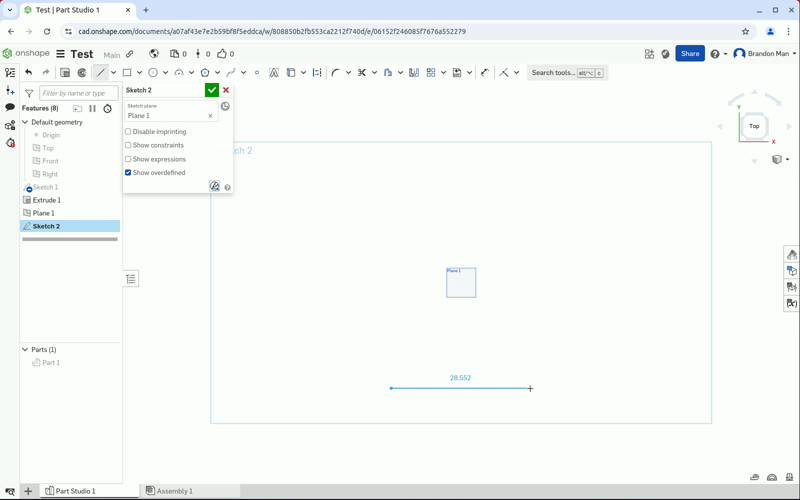
key_down(shift)
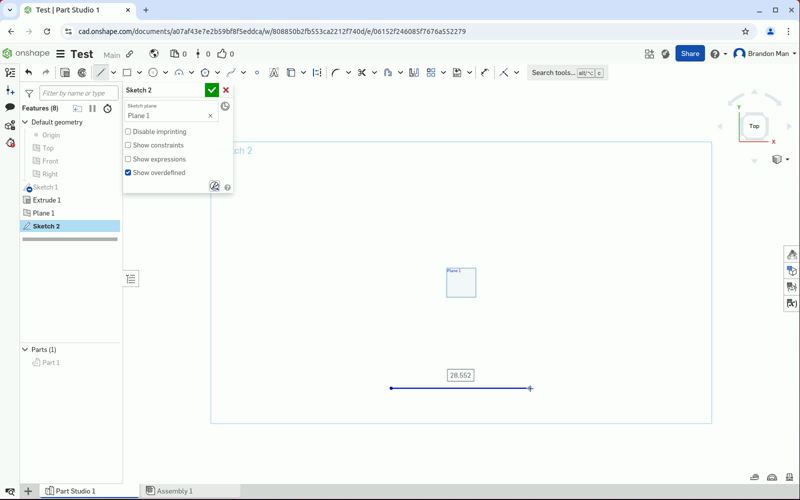
mouse_move(530, 179)
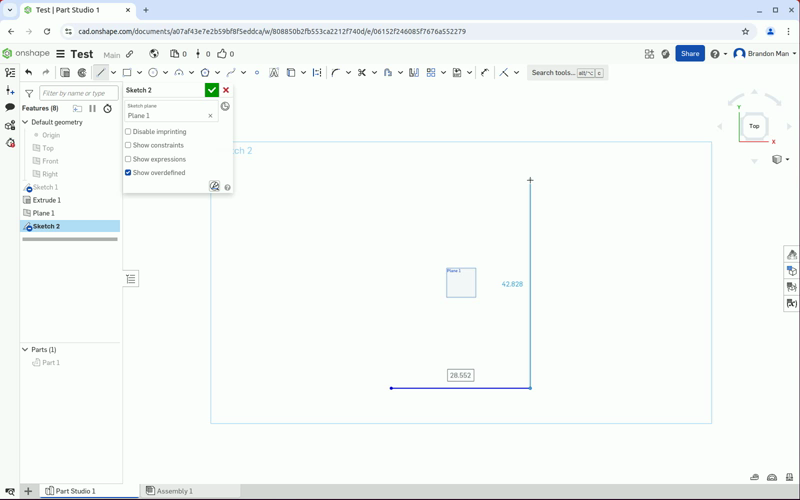
click(530, 179)
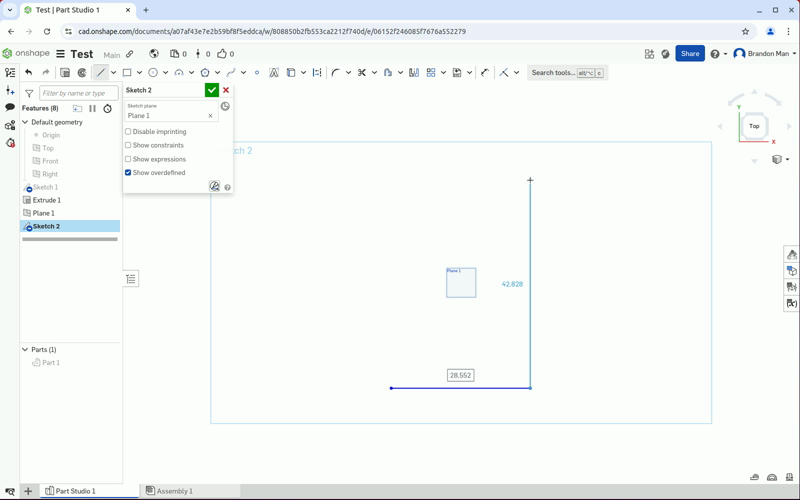
key_up(shift)
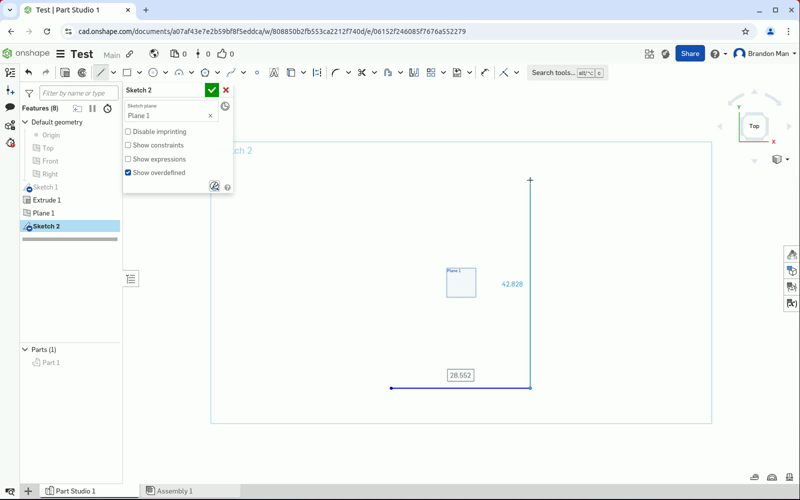
key_down(shift)
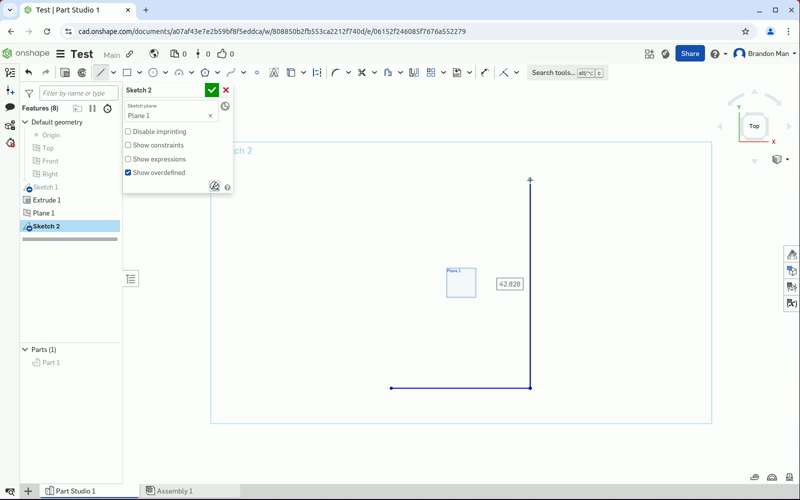
mouse_move(391, 179)
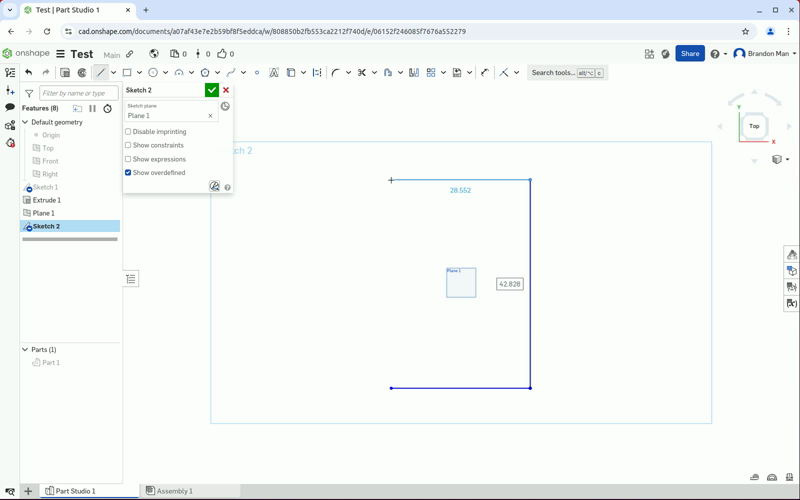
click(391, 179)
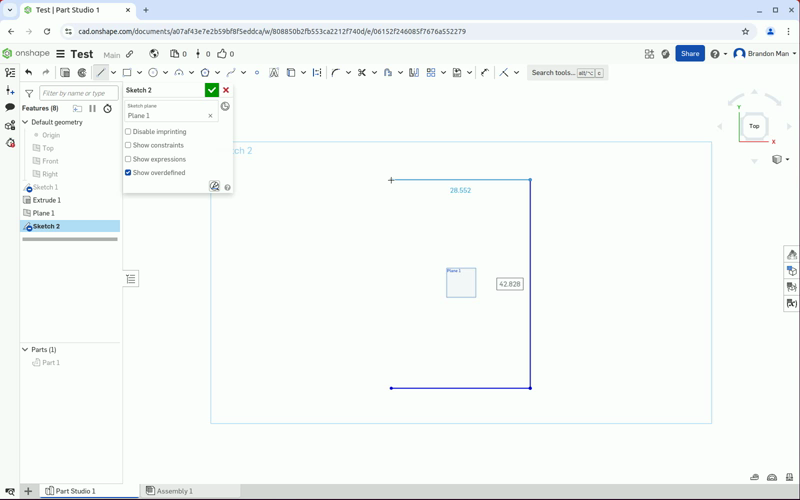
key_up(shift)
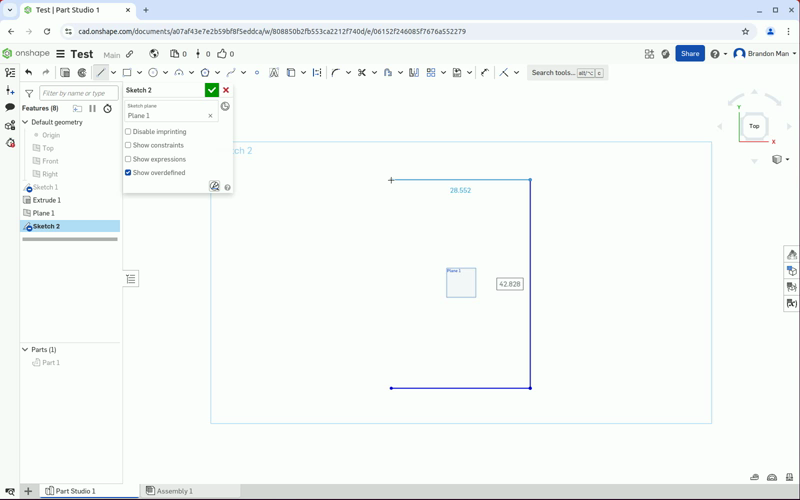
key_down(shift)
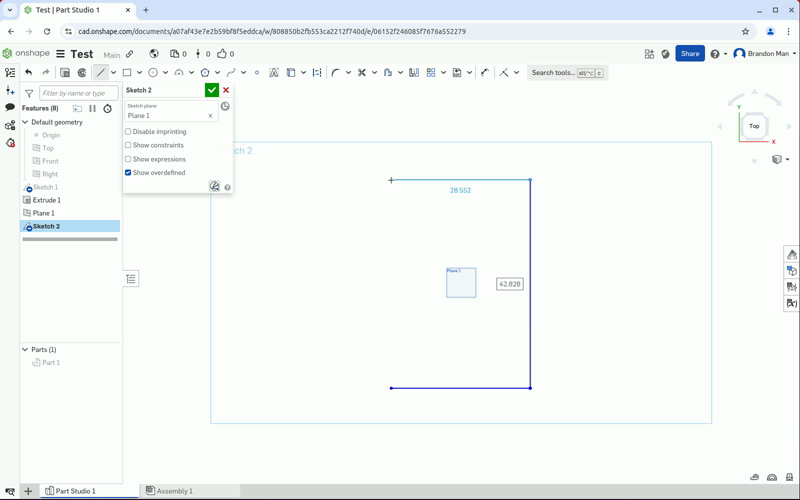
mouse_move(391, 388)
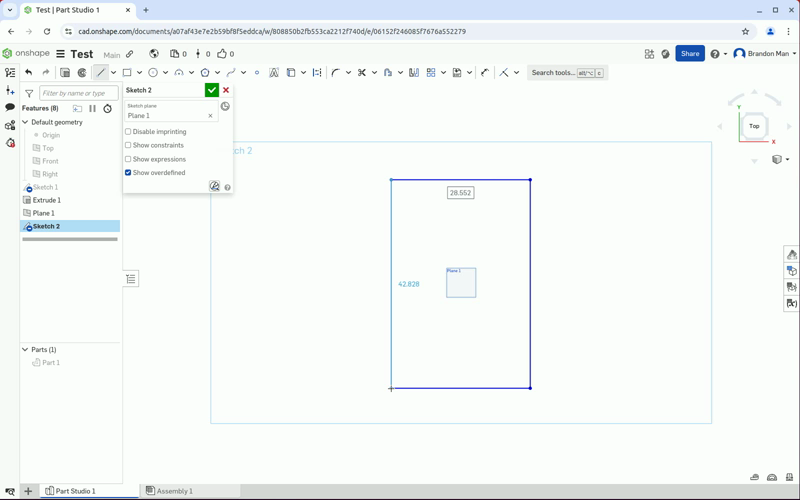
key_up(shift)
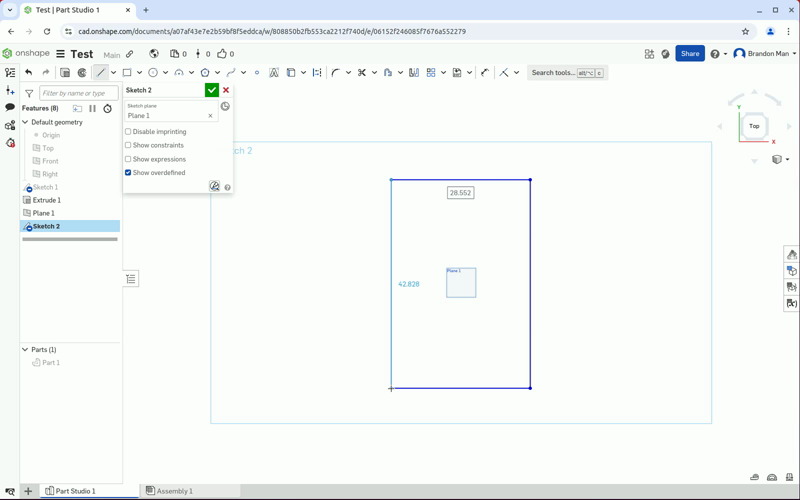
click(391, 388)
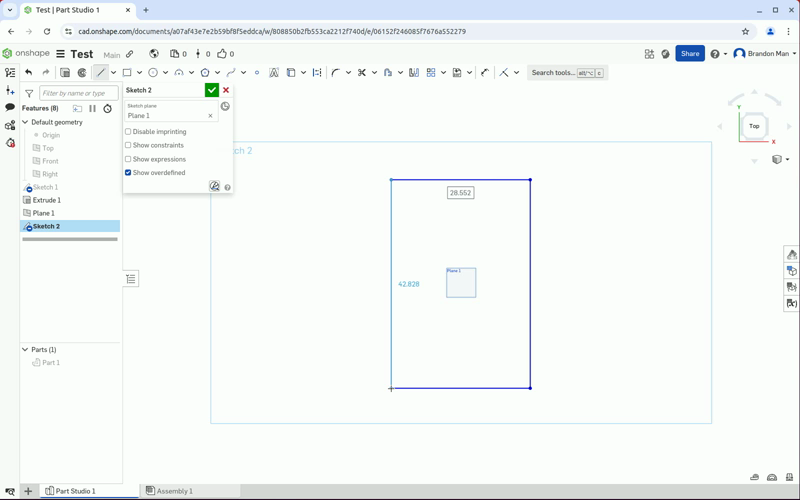
key(esc)
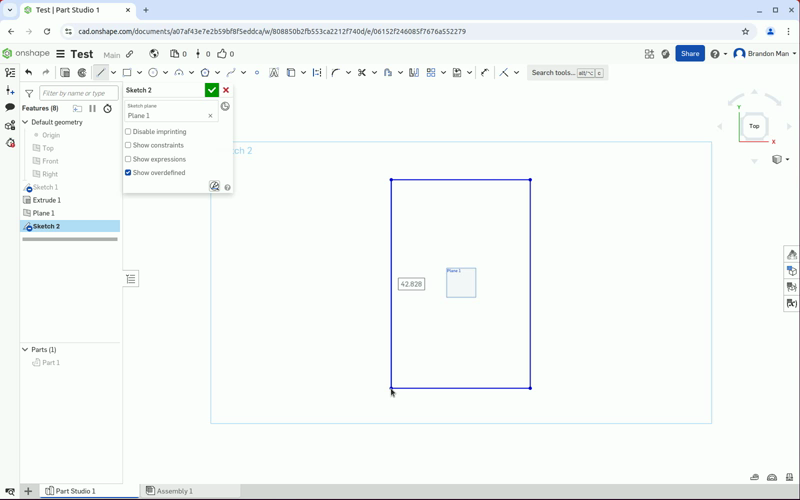
mouse_move(453, 241)
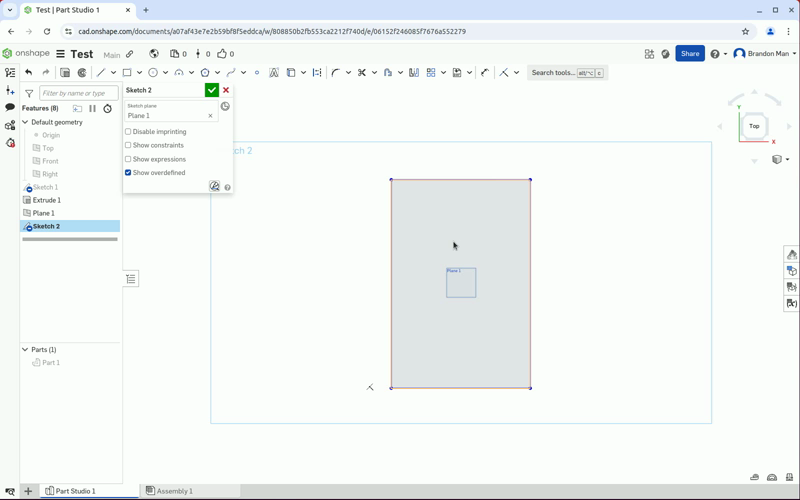
click(453, 241)
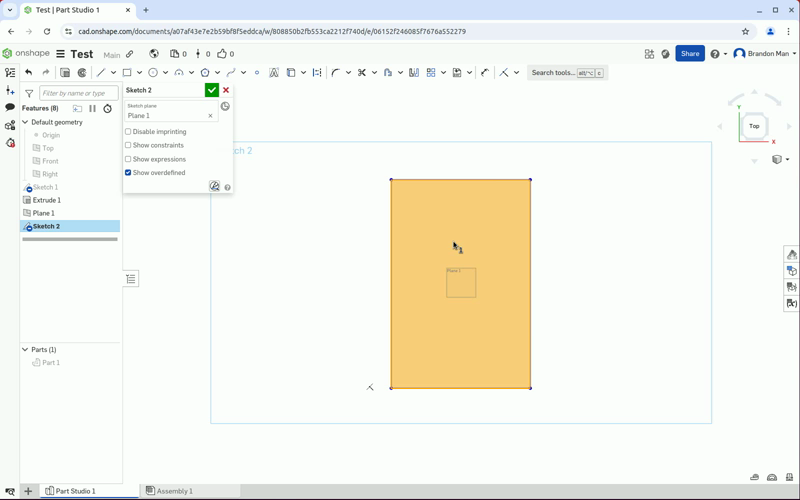
mouse_move(73, 352)
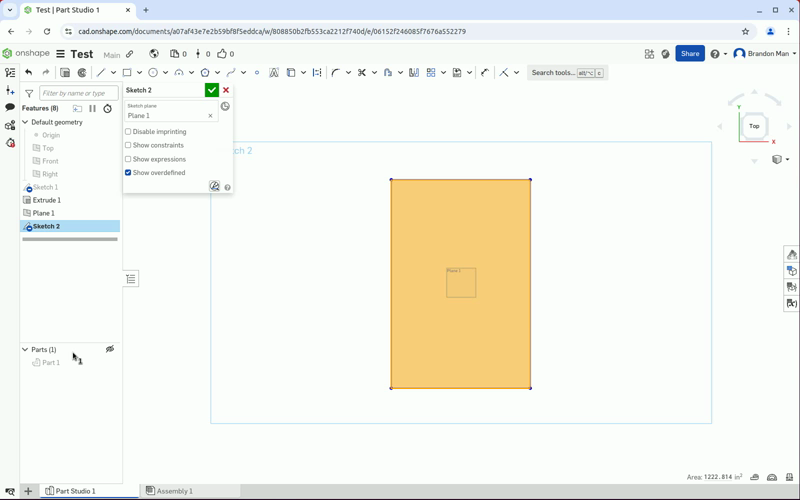
key(shift+y)
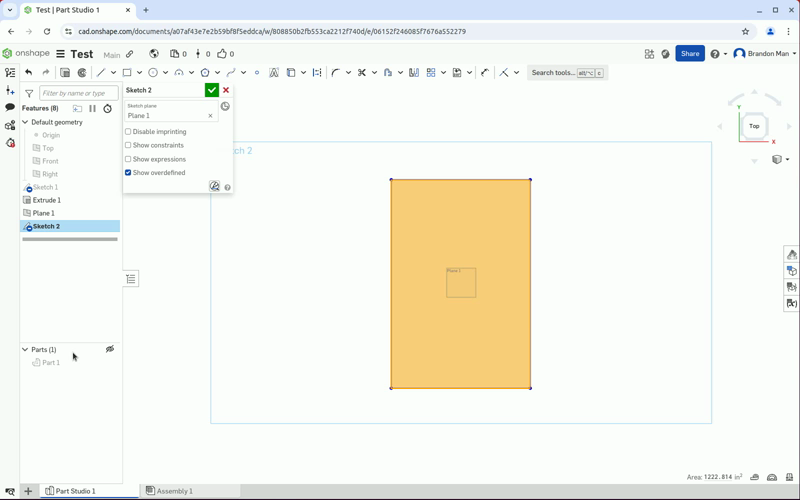
key(shift+e)
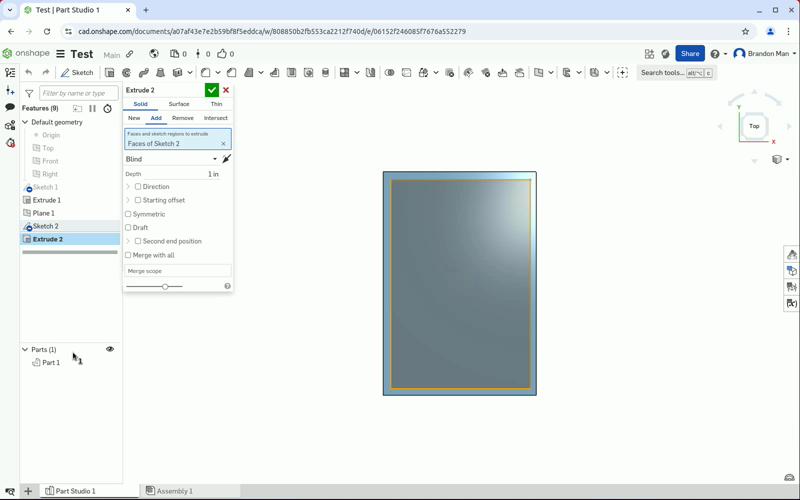
mouse_move(143, 106)
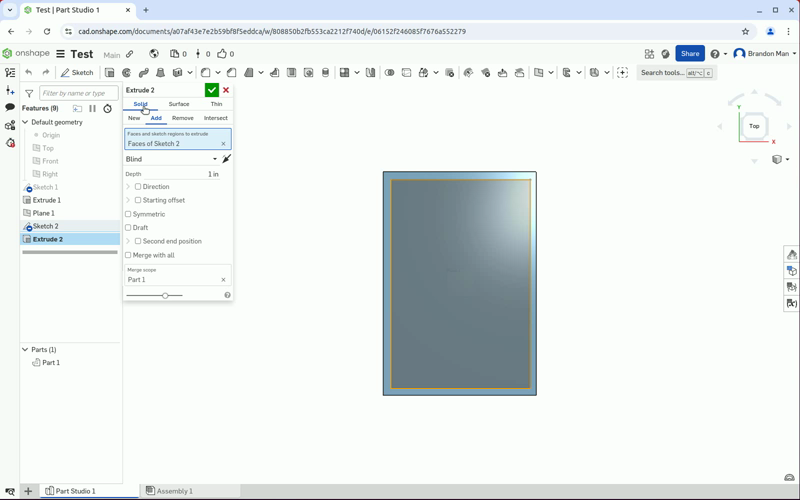
click(143, 106)
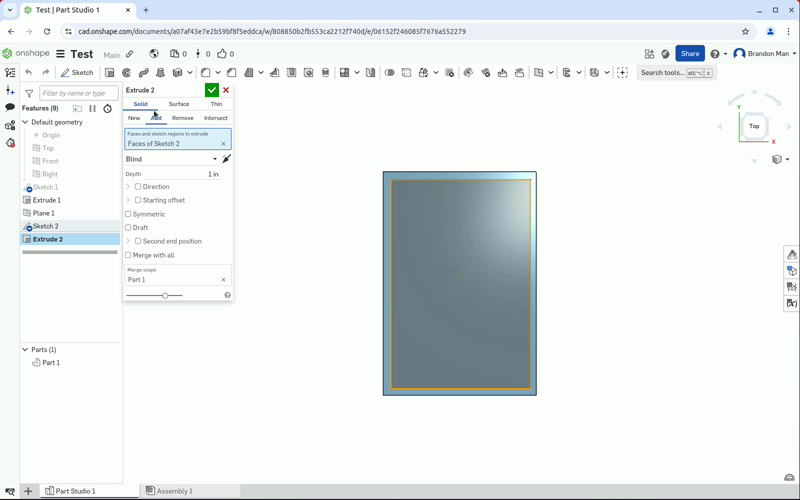
mouse_move(186, 120)
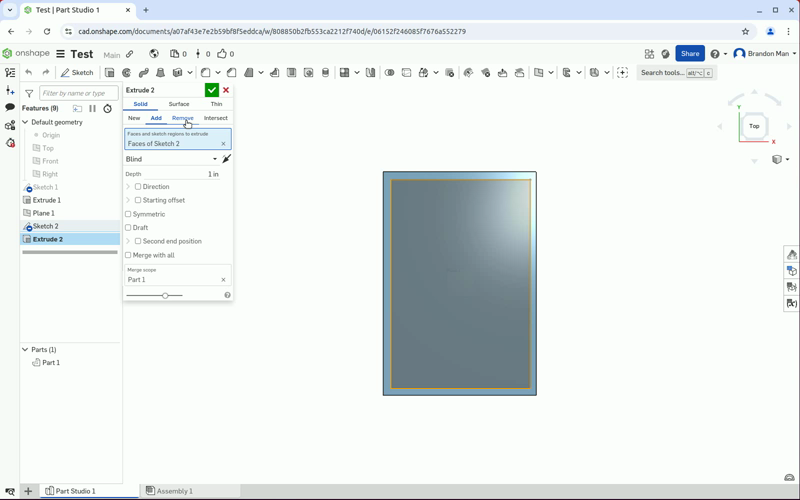
click(186, 120)
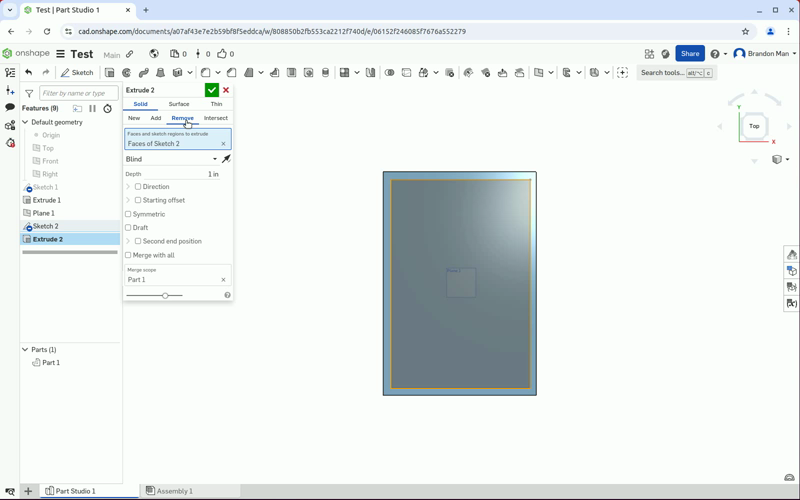
key(tab, 4)
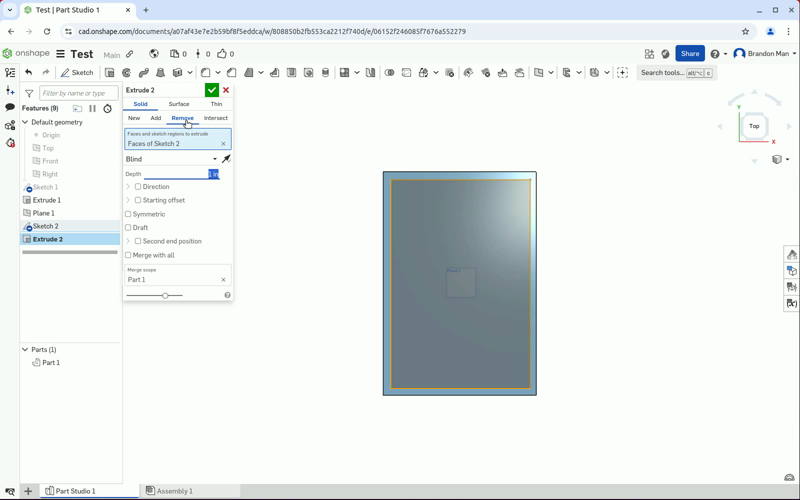
text(13.961)
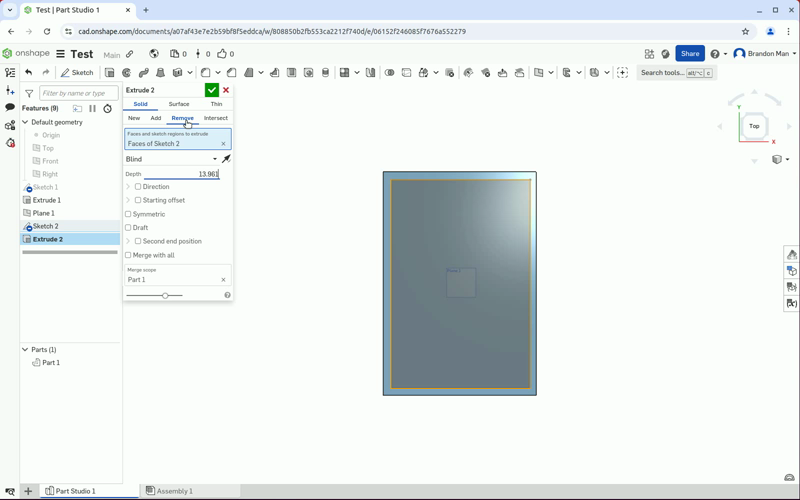
key(tab, 6)
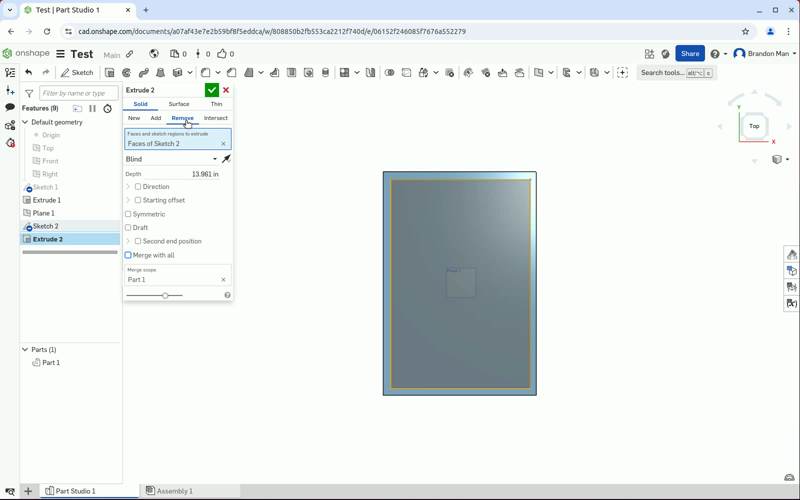
key(space)
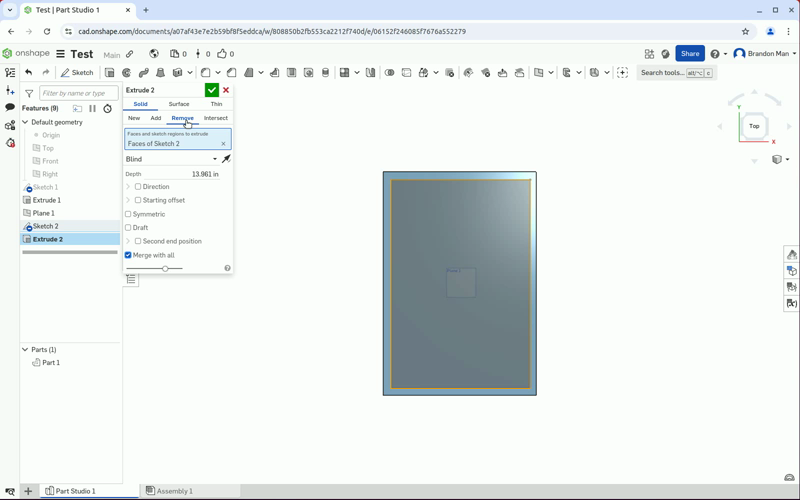
key(enter)
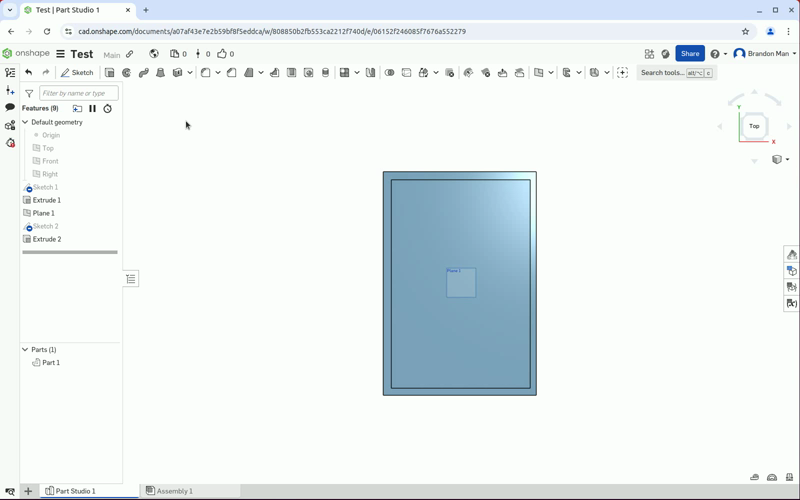
key(shift+h)
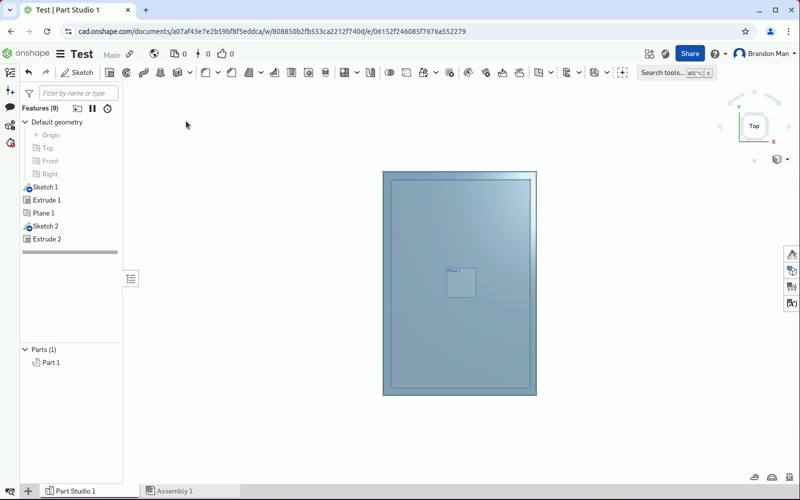
key(shift+h)
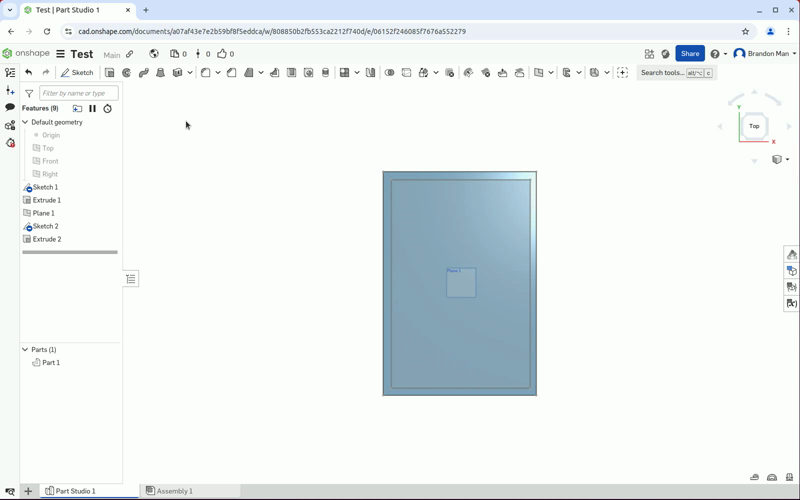
key(shift+7)
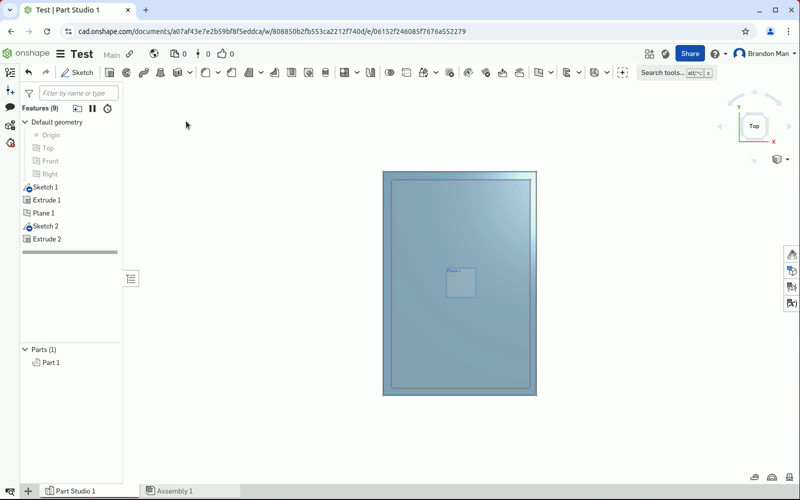
key(up, 3)
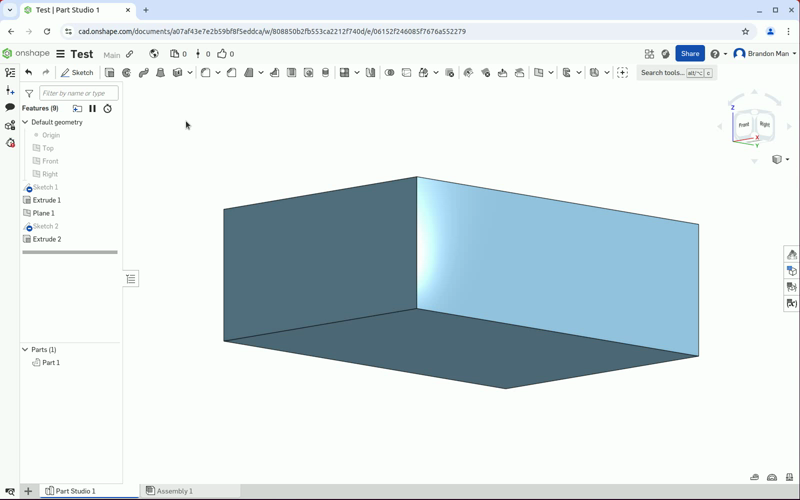
key(left, 3)
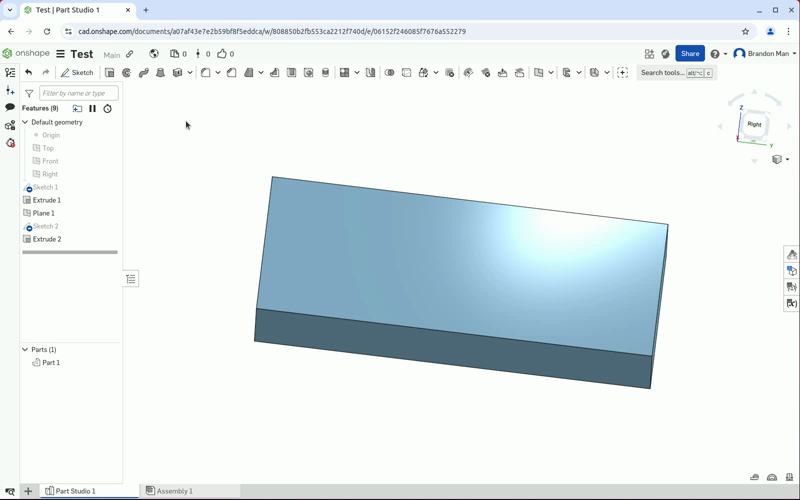
key(right, 3)
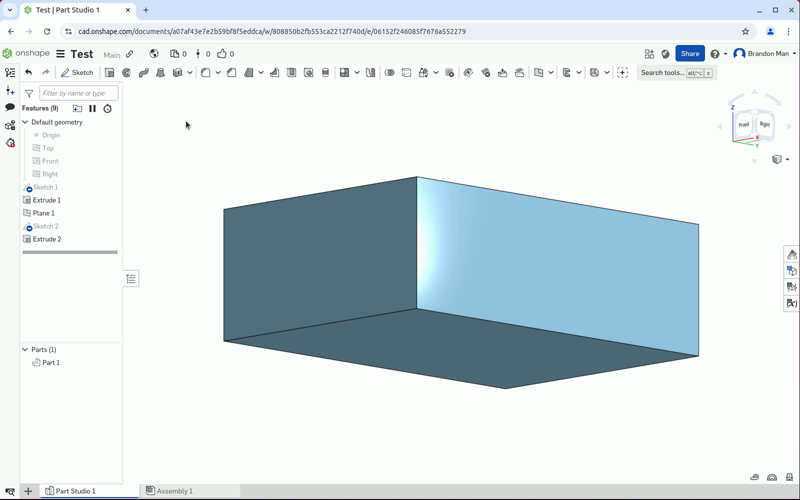
key(down, 3)
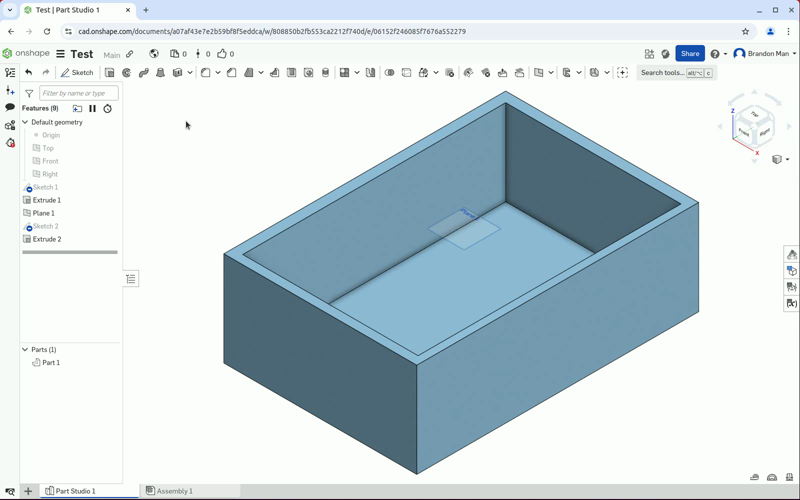
mouse_move(73, 189)
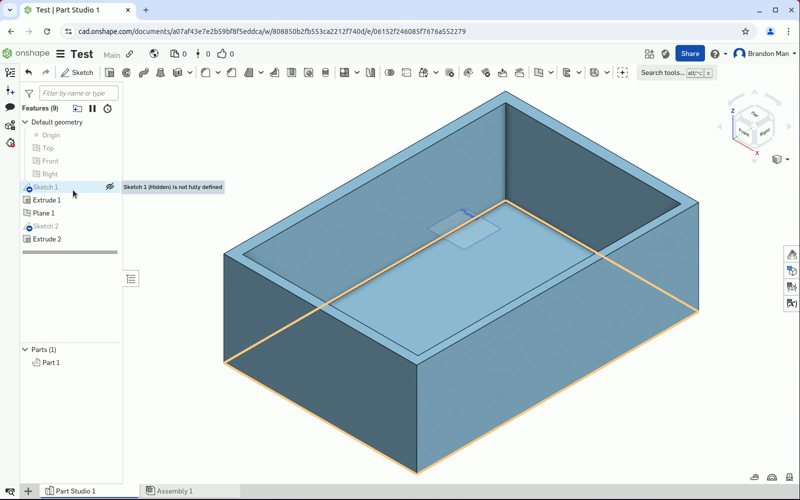
click(73, 189)